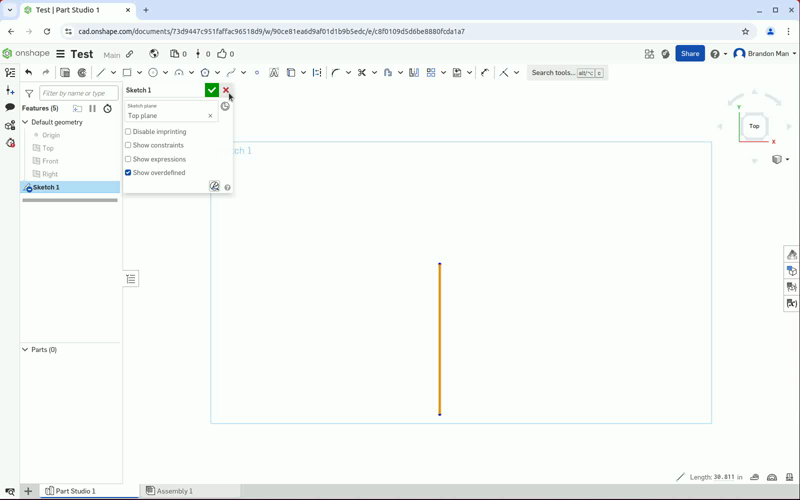
key(shift+h)
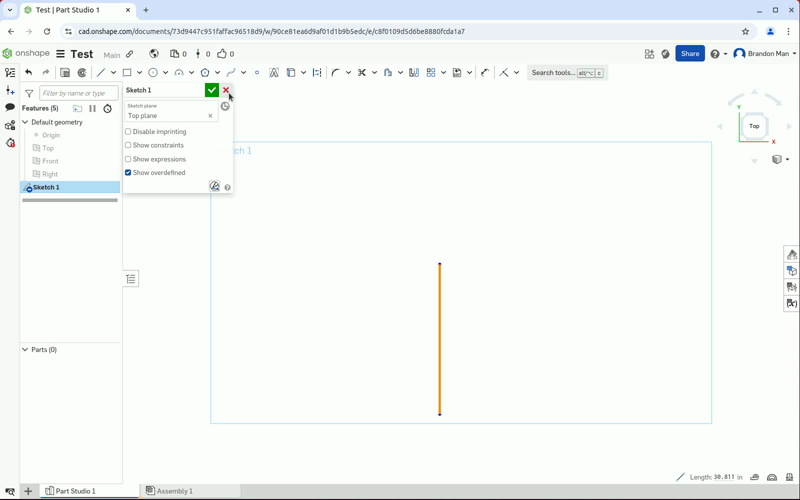
key(shift+s)
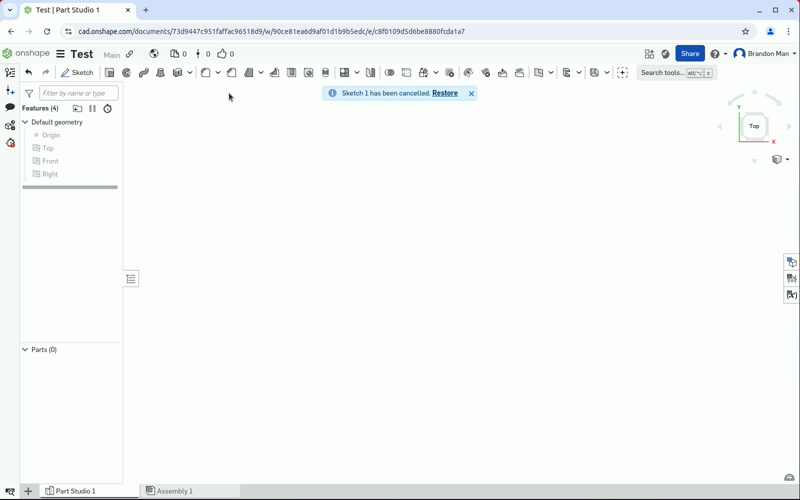
mouse_move(73, 150)
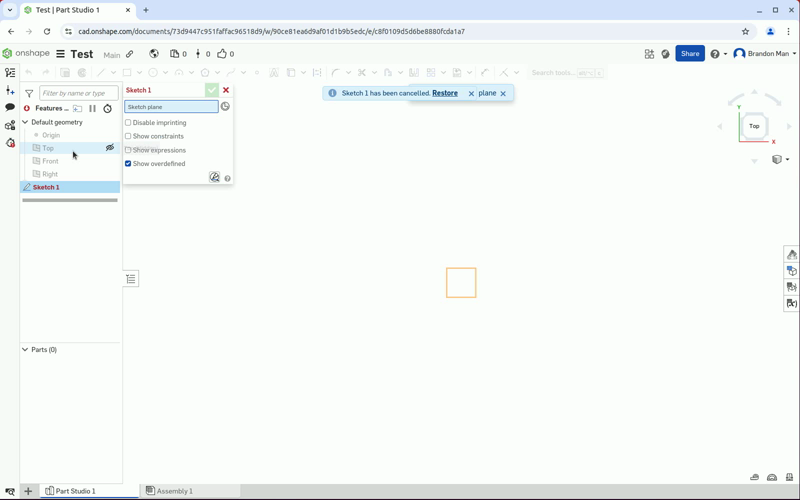
click(73, 150)
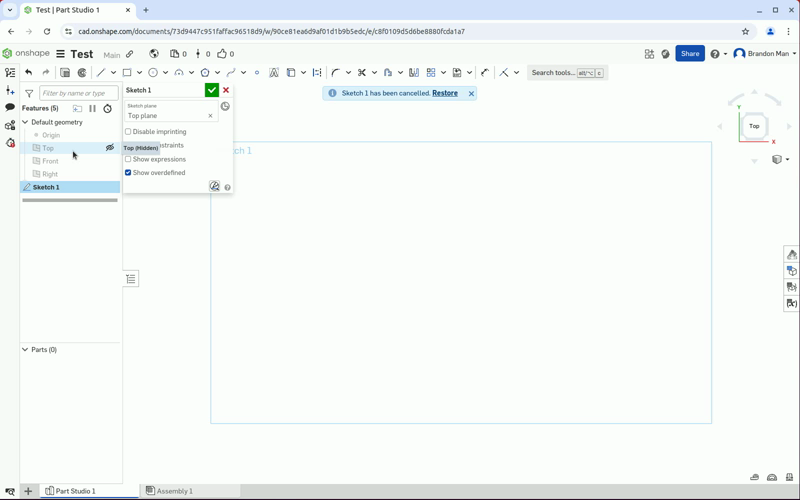
mouse_move(73, 352)
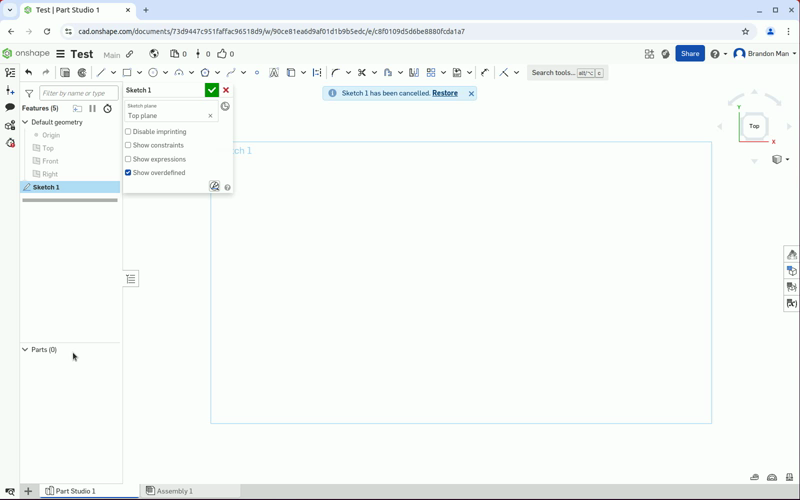
key(y)
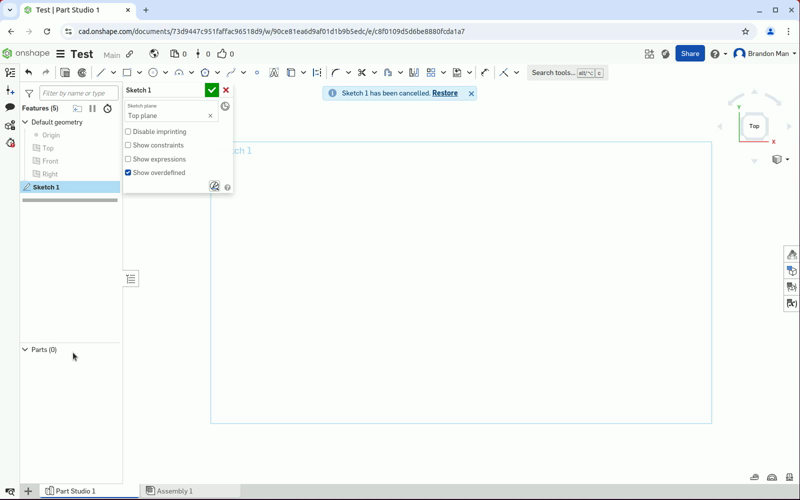
key(l)
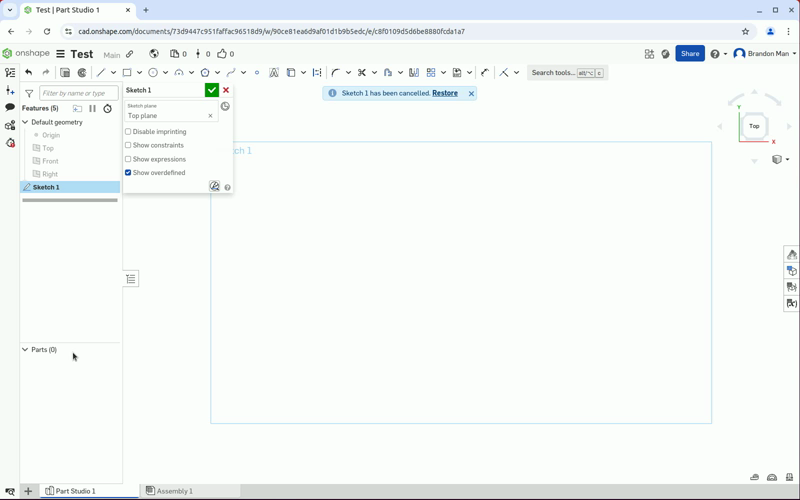
key_down(shift)
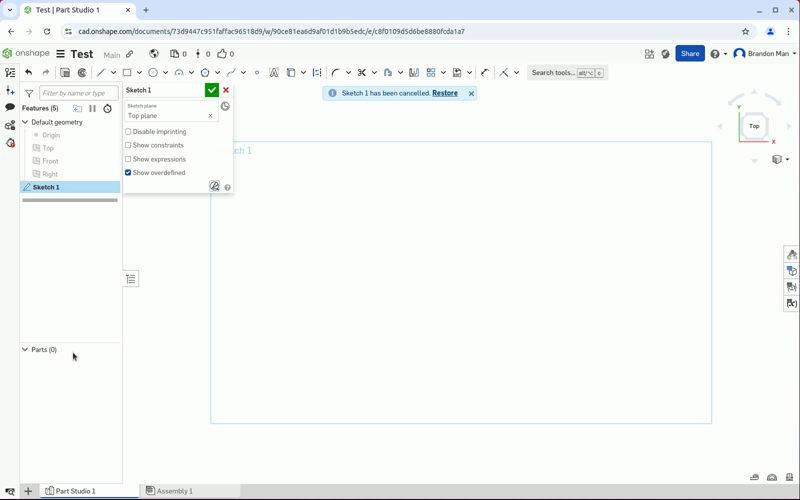
mouse_move(440, 282)
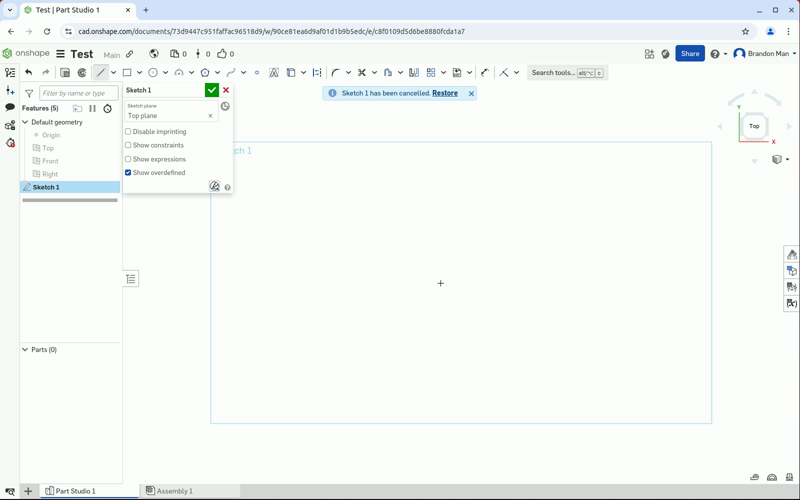
click(440, 282)
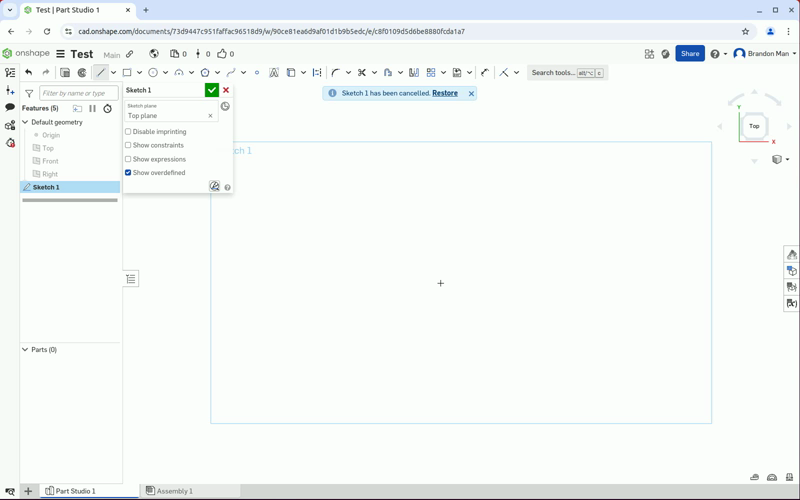
key_up(shift)
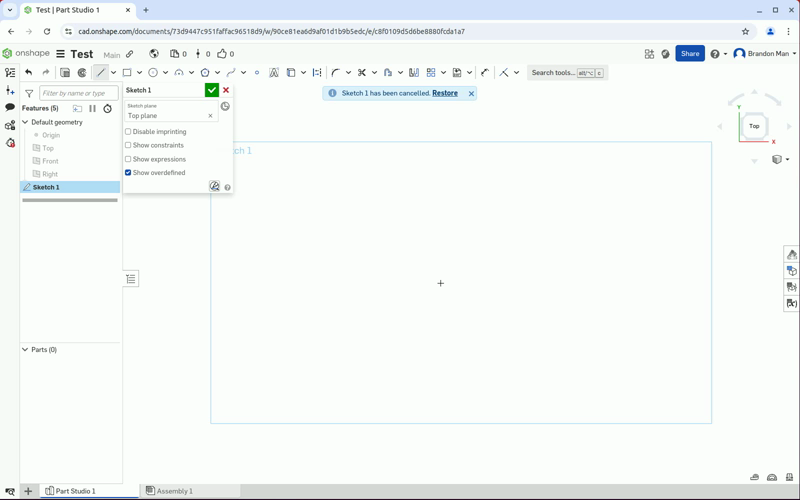
key_down(shift)
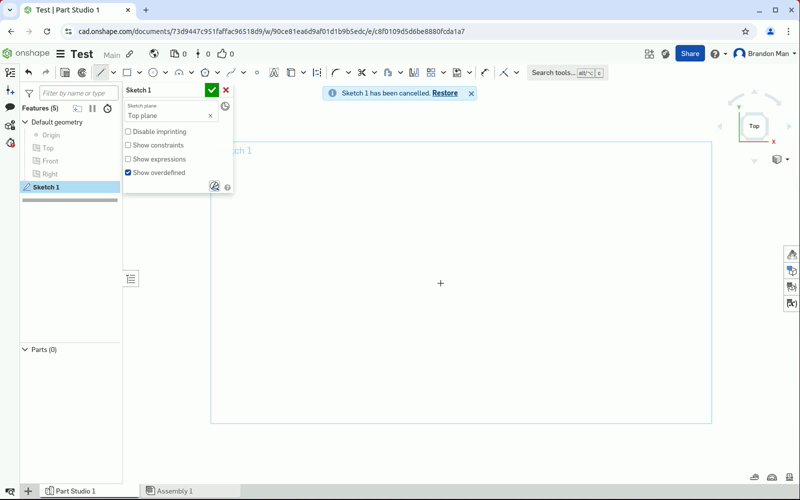
mouse_move(470, 282)
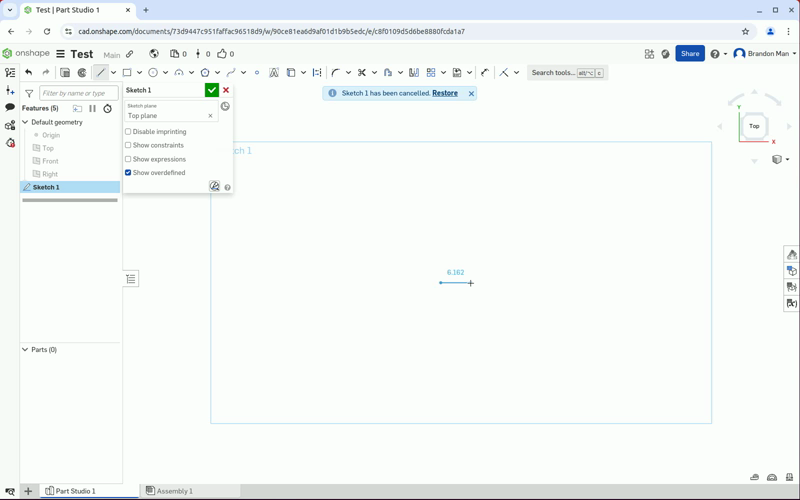
mouse_move(451, 282)
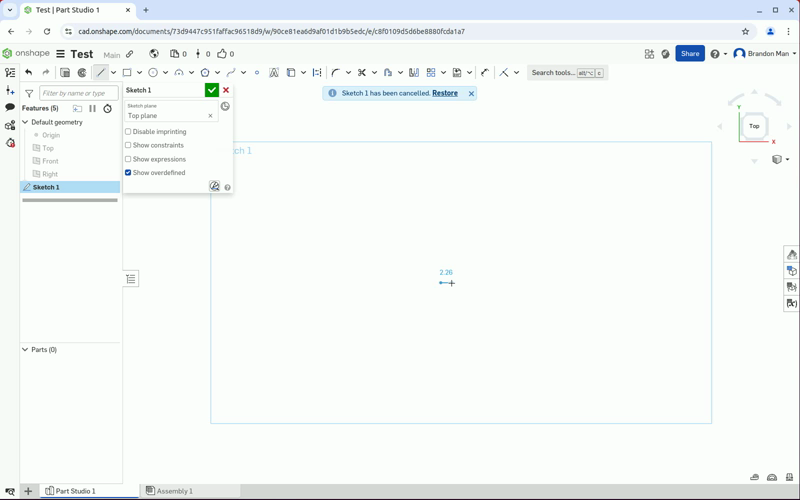
click(451, 282)
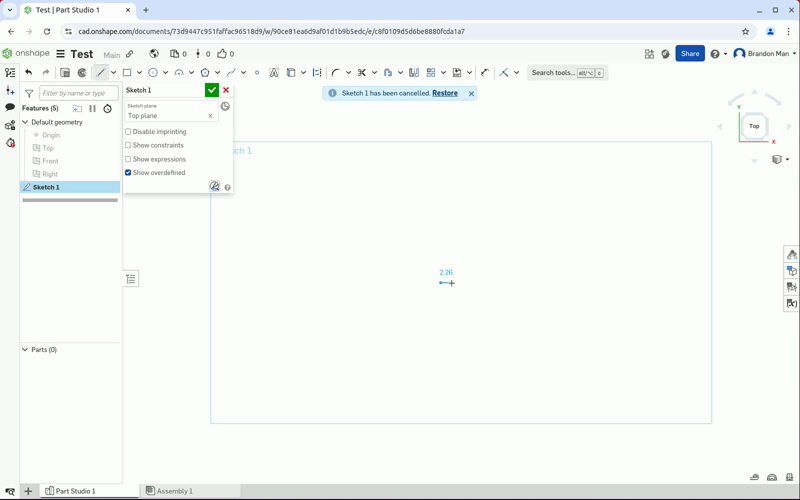
key_up(shift)
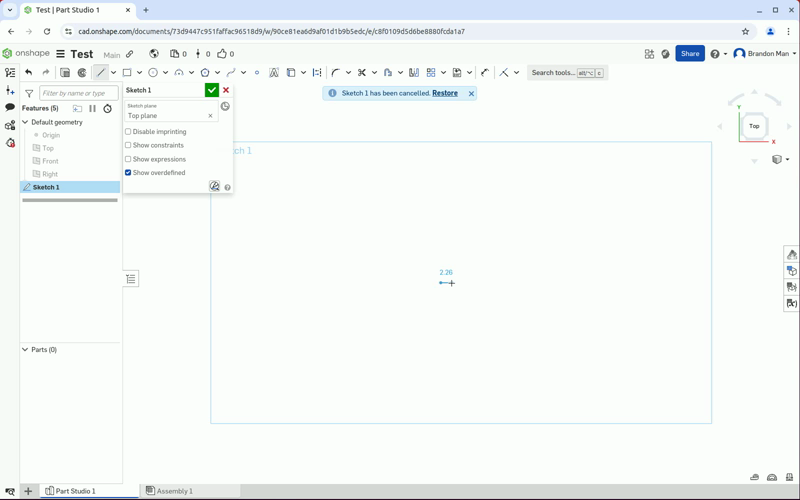
key(esc)
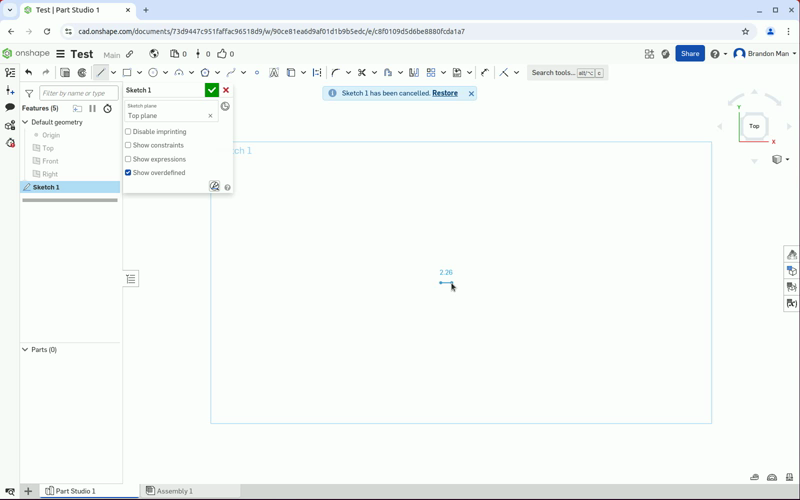
key(a)
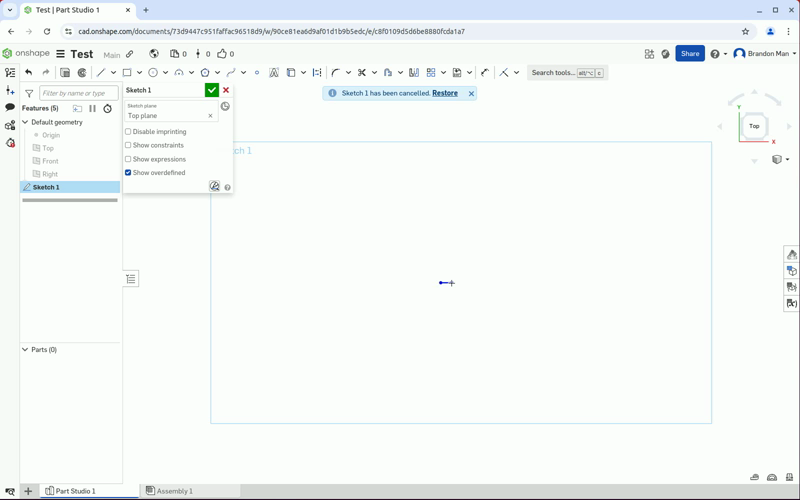
mouse_move(451, 282)
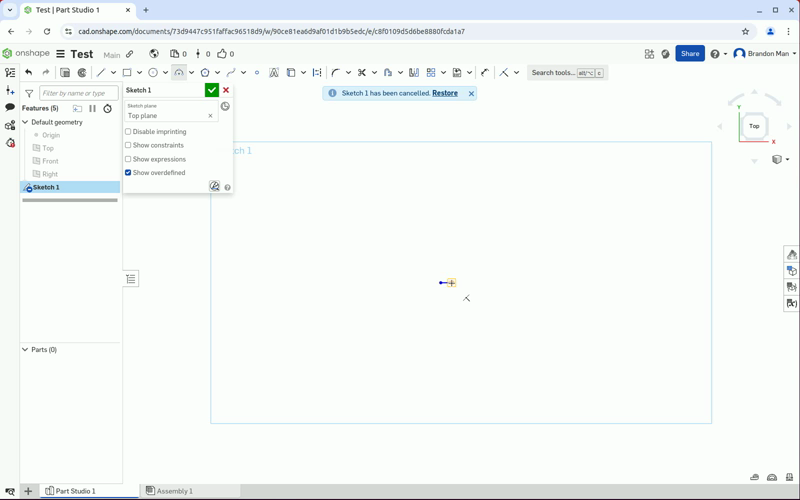
click(451, 282)
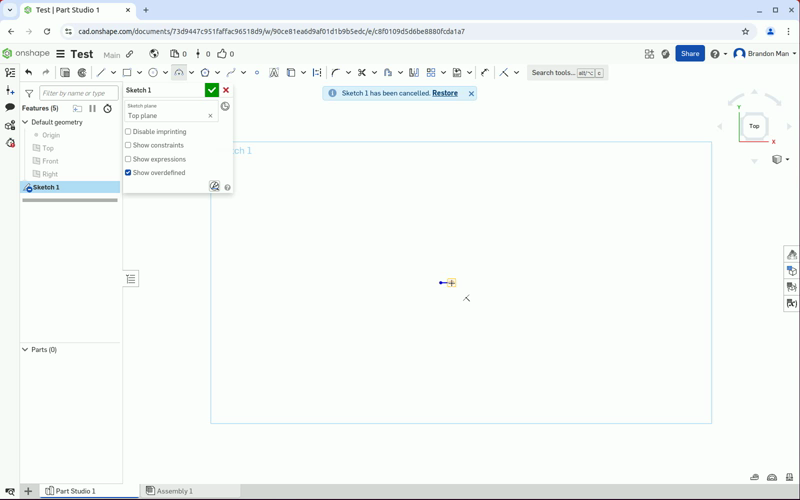
key_down(shift)
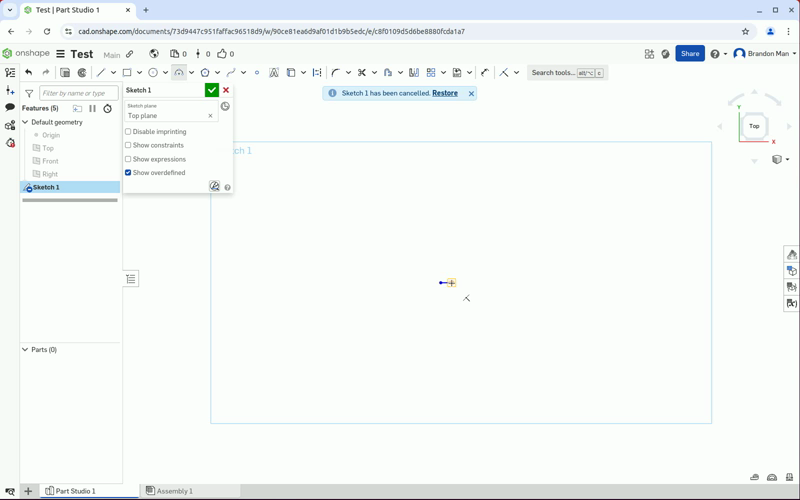
mouse_move(472, 282)
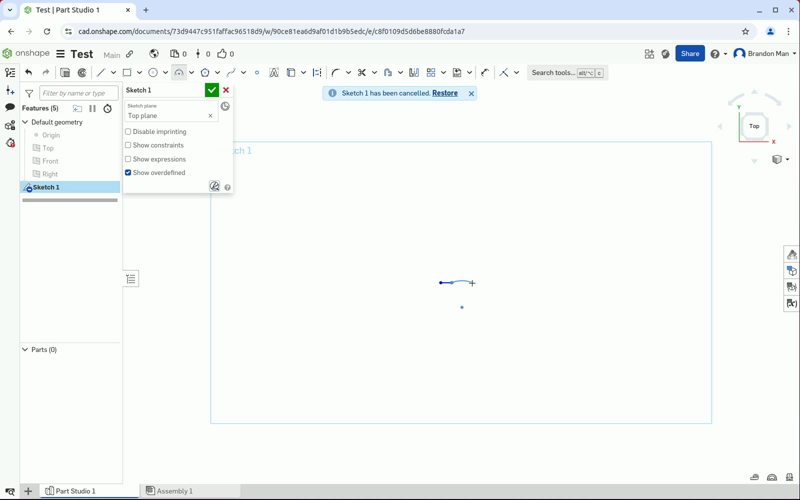
click(472, 282)
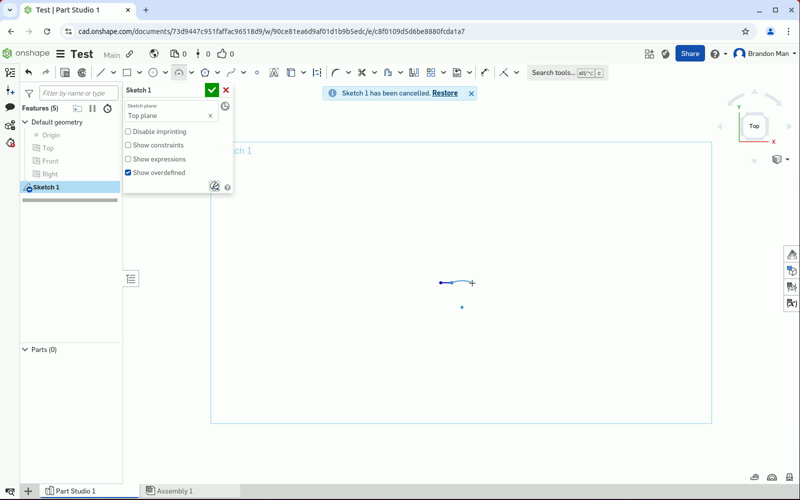
mouse_move(461, 272)
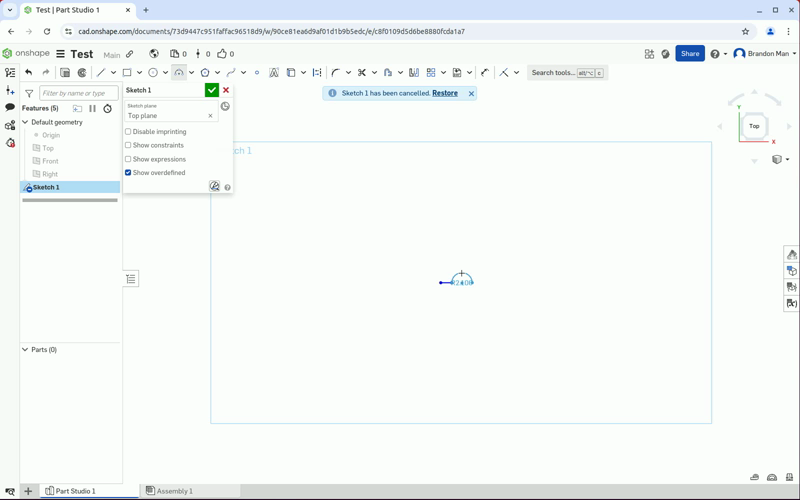
click(461, 272)
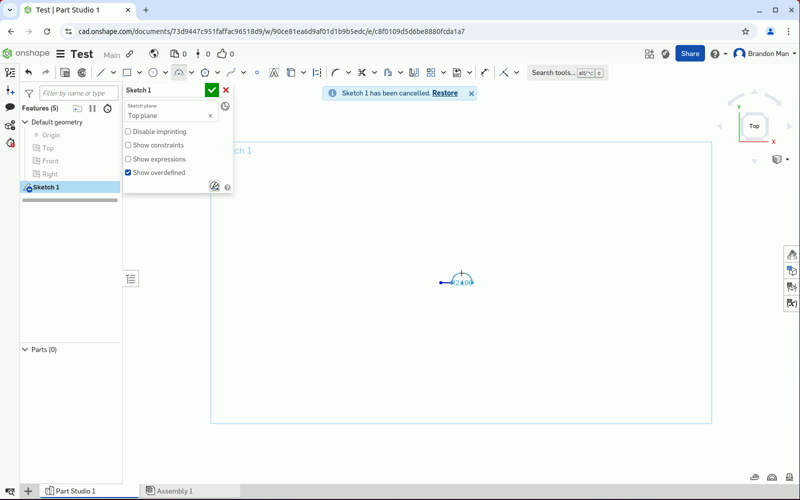
key_up(shift)
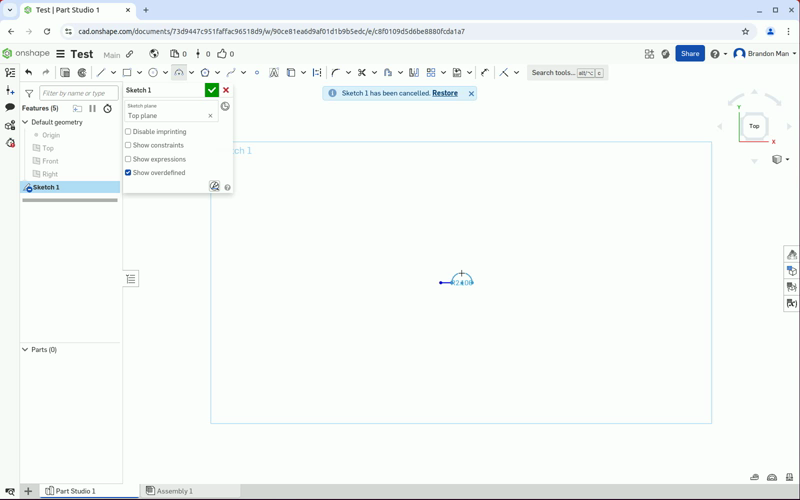
key(esc)
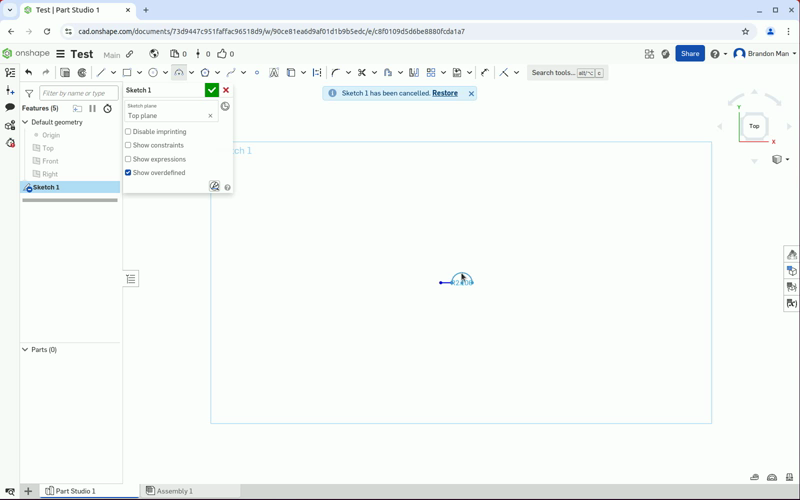
key(l)
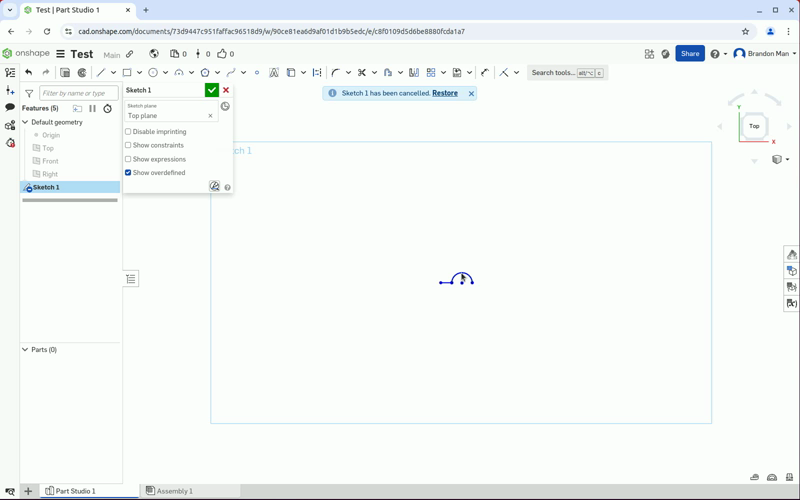
mouse_move(472, 282)
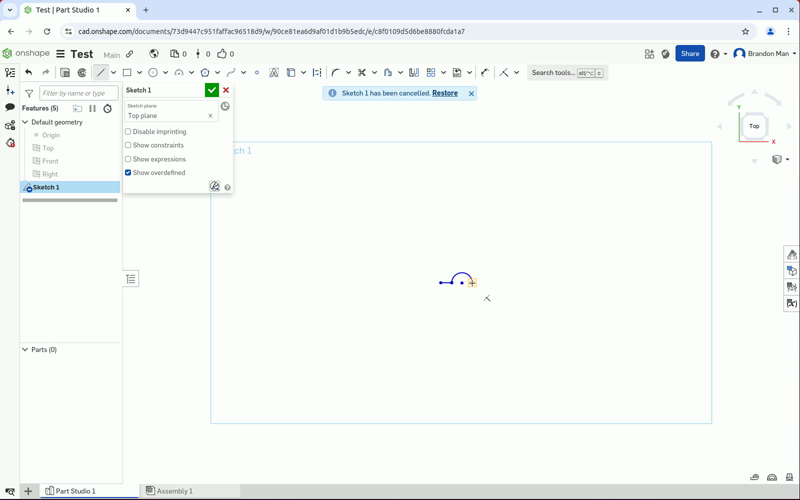
click(472, 282)
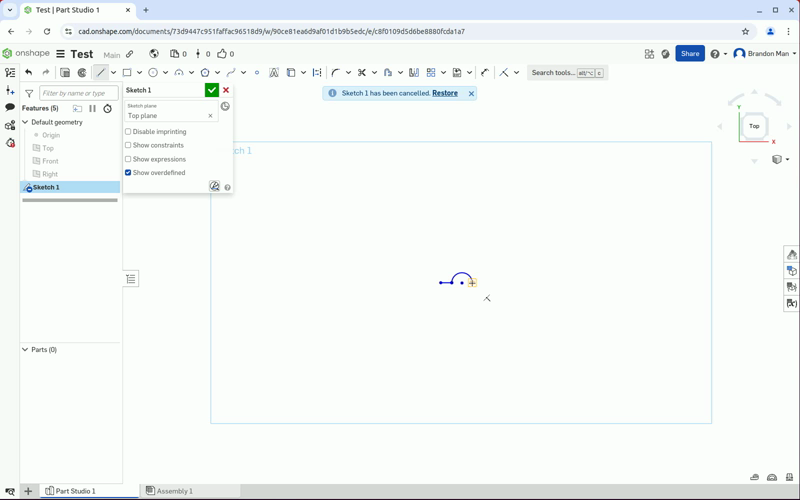
key_down(shift)
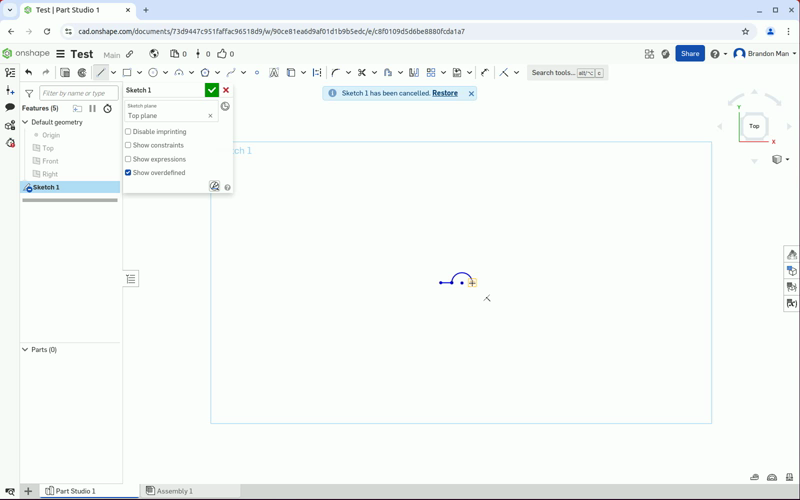
mouse_move(502, 282)
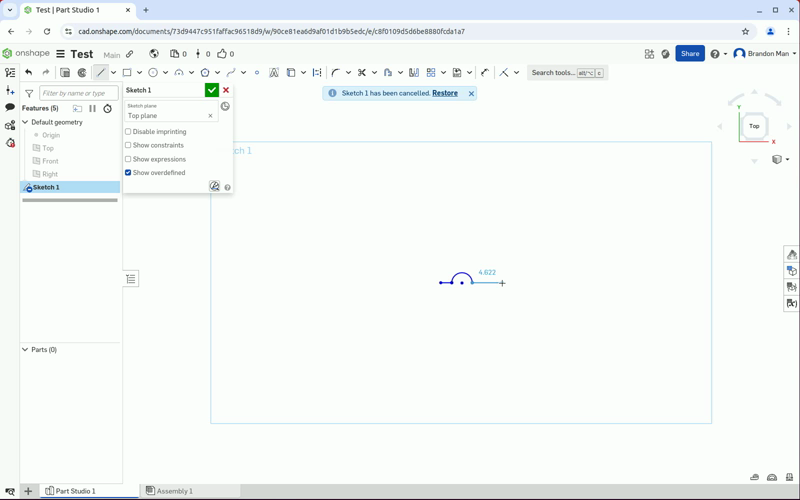
mouse_move(482, 282)
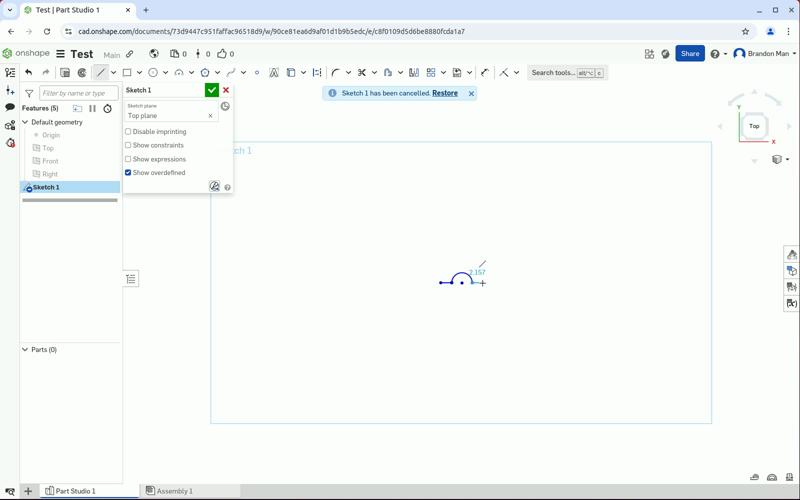
click(482, 282)
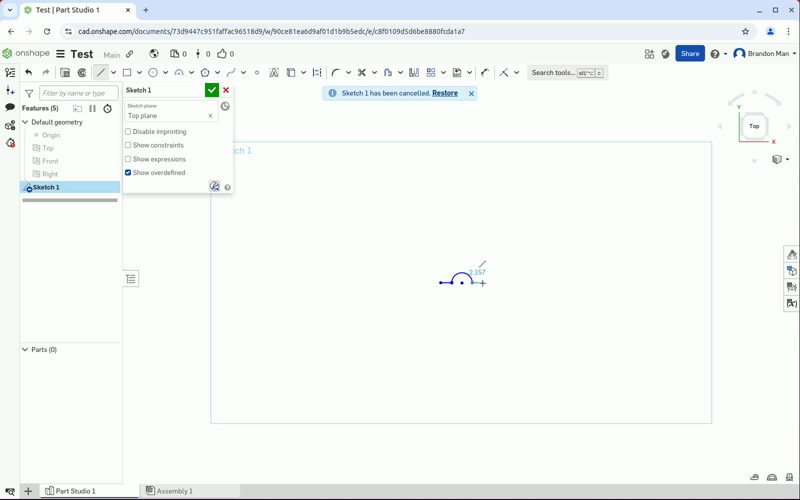
key_up(shift)
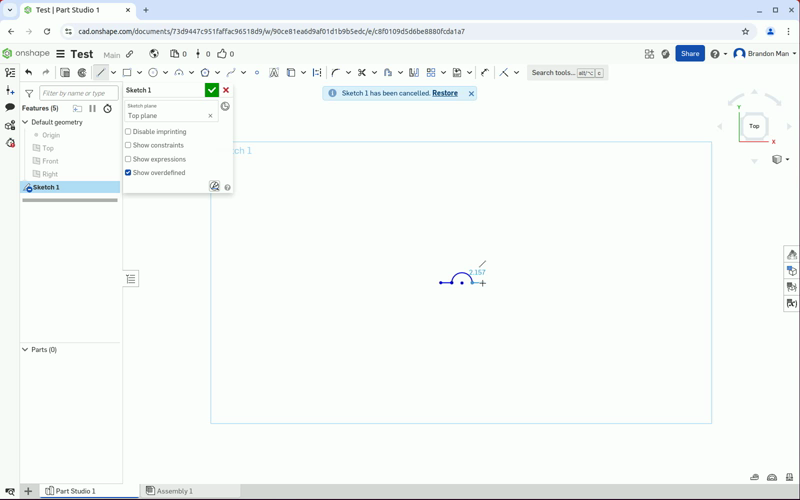
key_down(shift)
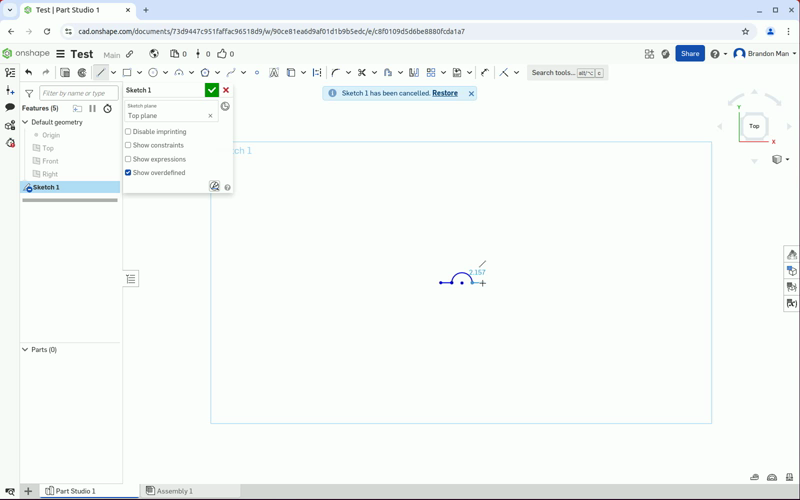
mouse_move(512, 282)
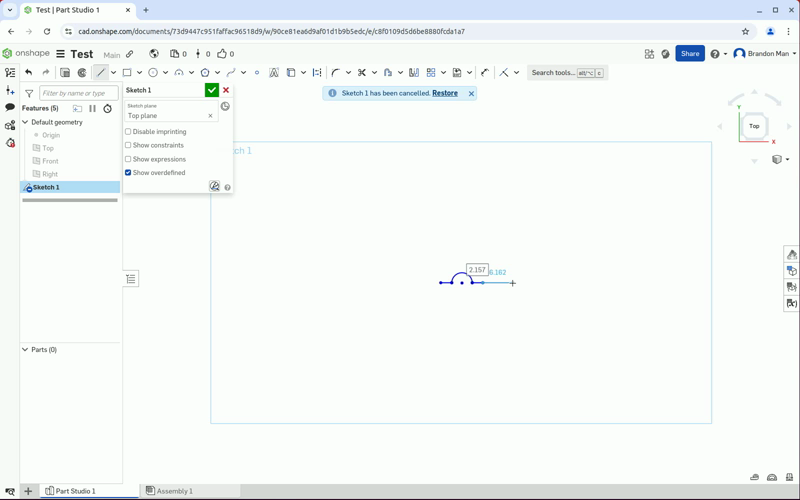
mouse_move(482, 261)
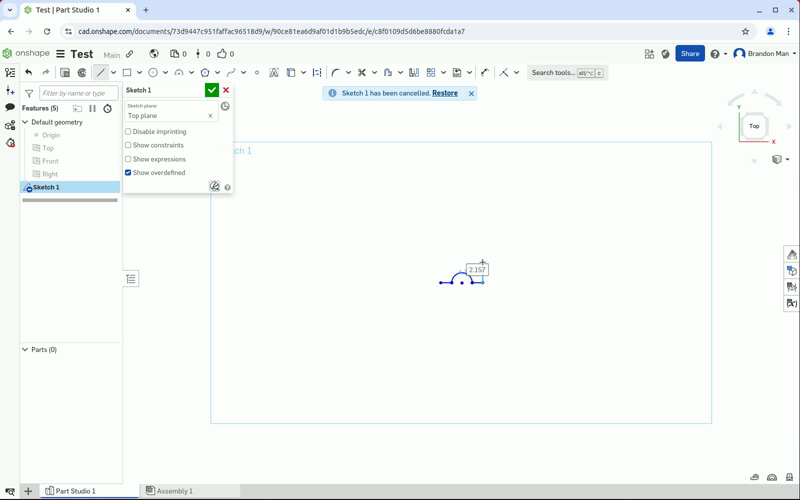
click(482, 261)
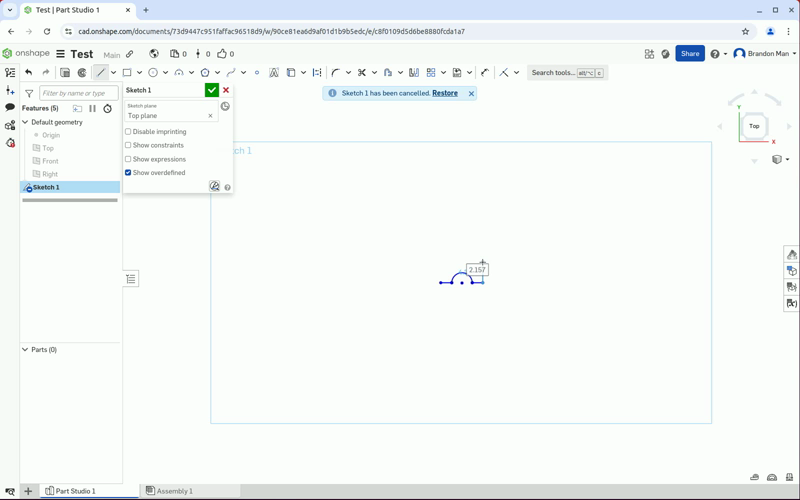
key_up(shift)
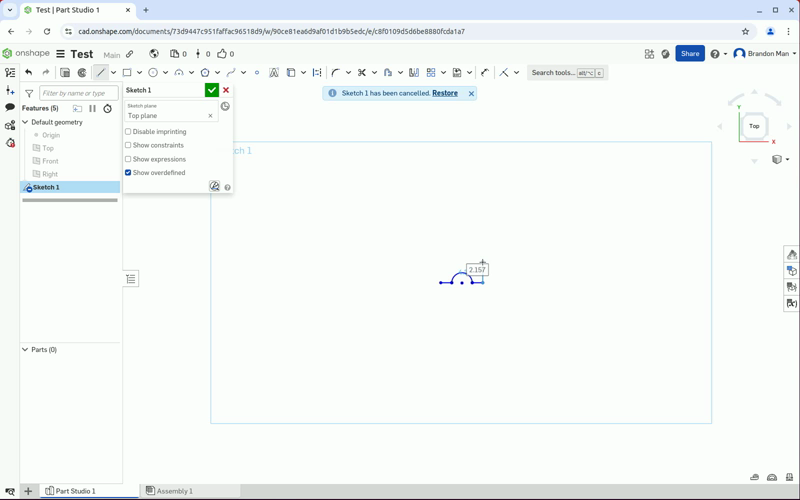
key_down(shift)
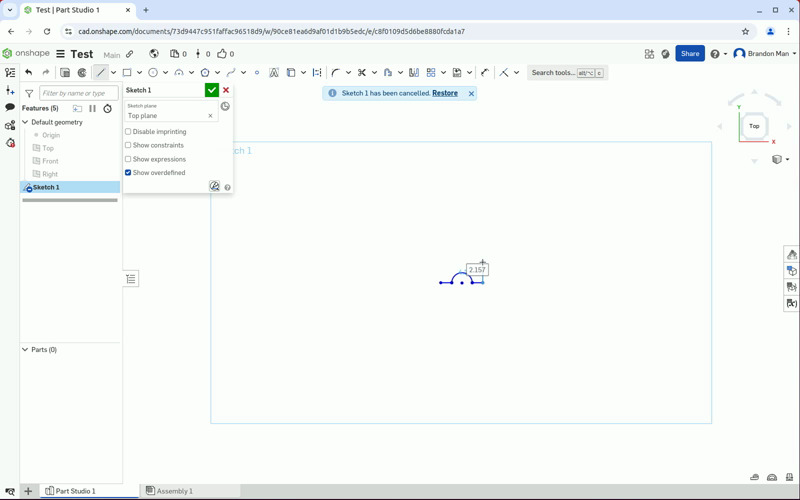
mouse_move(512, 261)
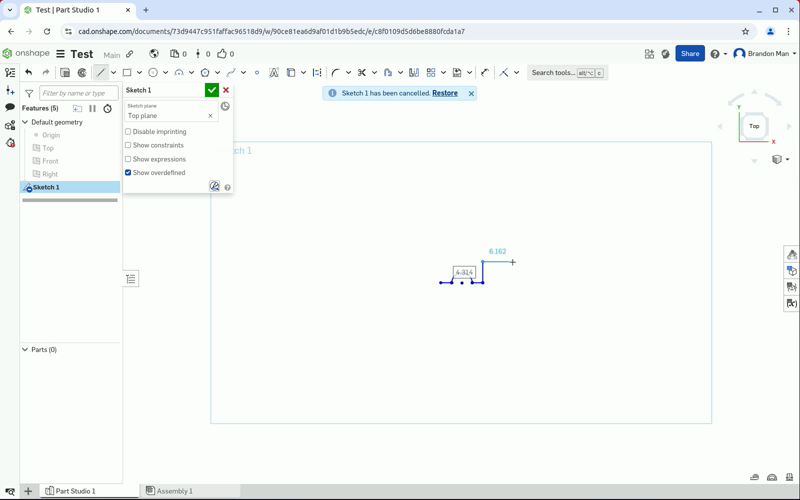
mouse_move(440, 261)
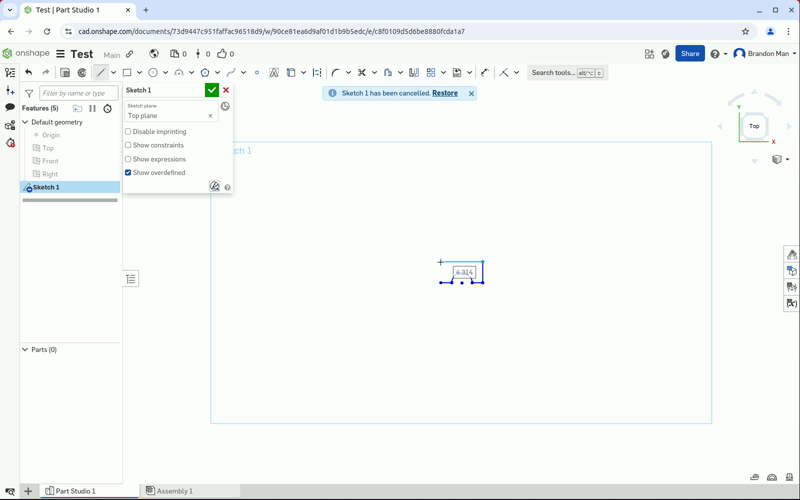
click(440, 261)
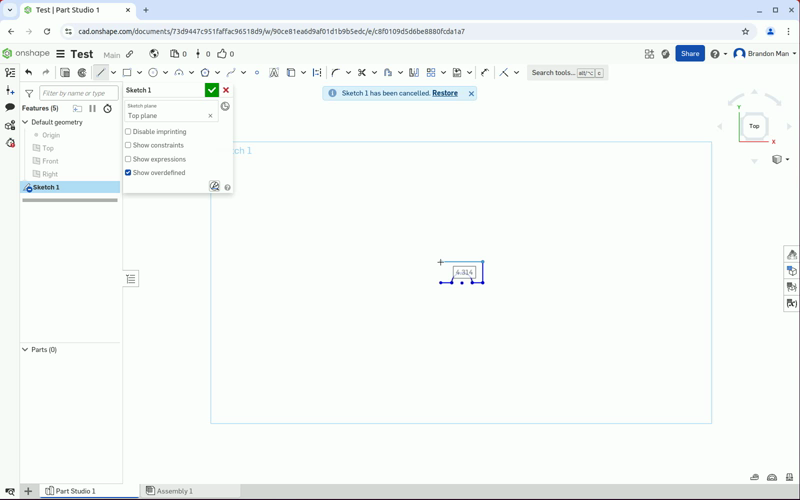
key_up(shift)
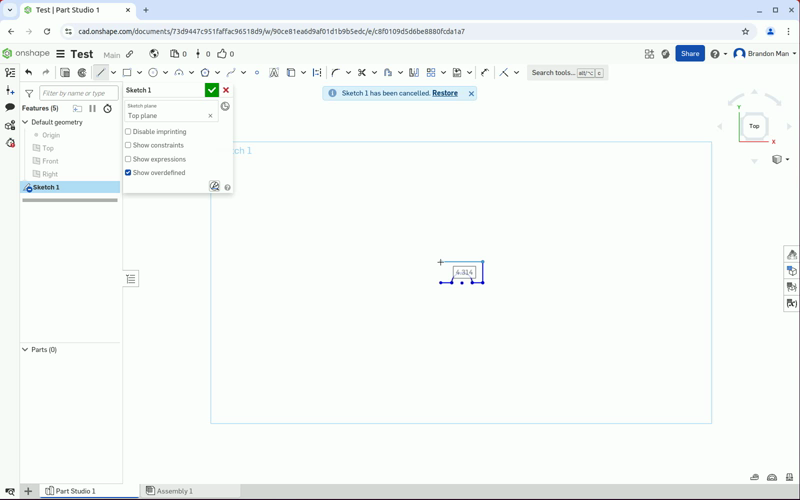
mouse_move(470, 261)
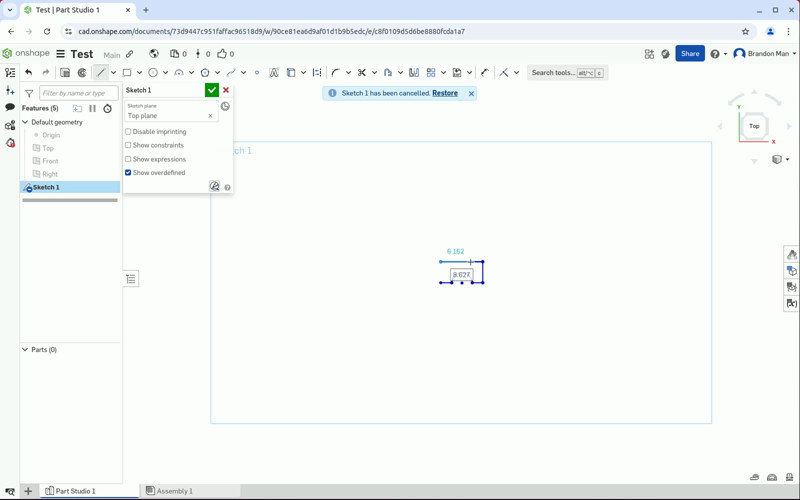
key_down(shift)
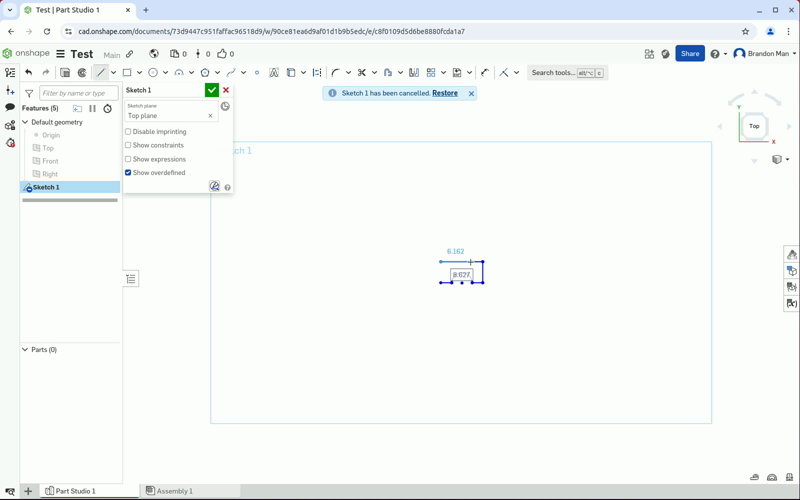
mouse_move(440, 282)
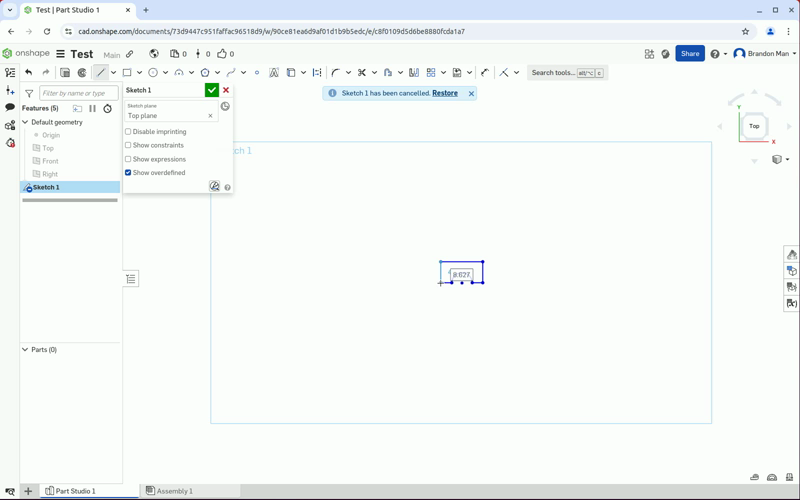
key_up(shift)
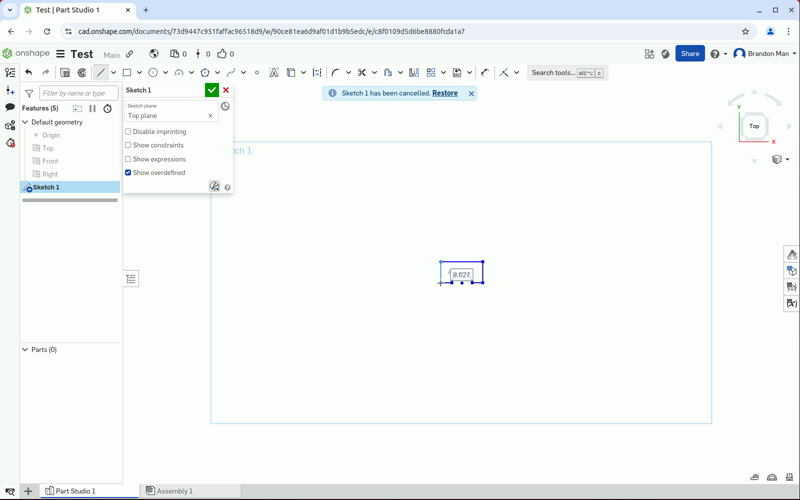
click(440, 282)
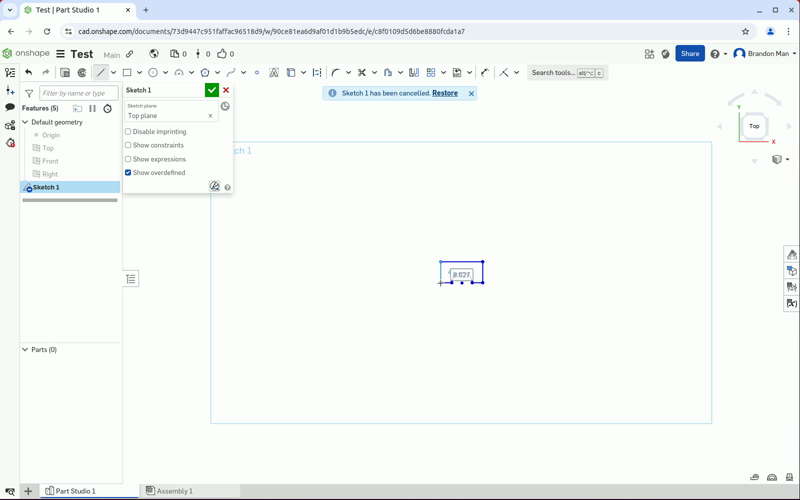
key(esc)
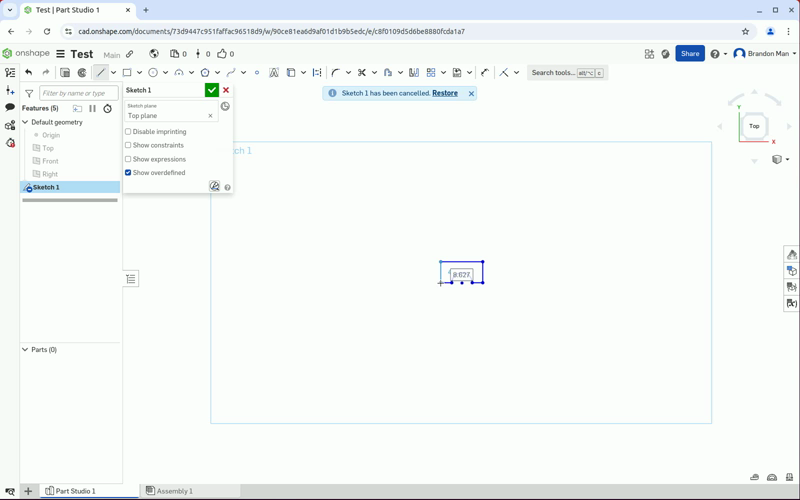
mouse_move(480, 267)
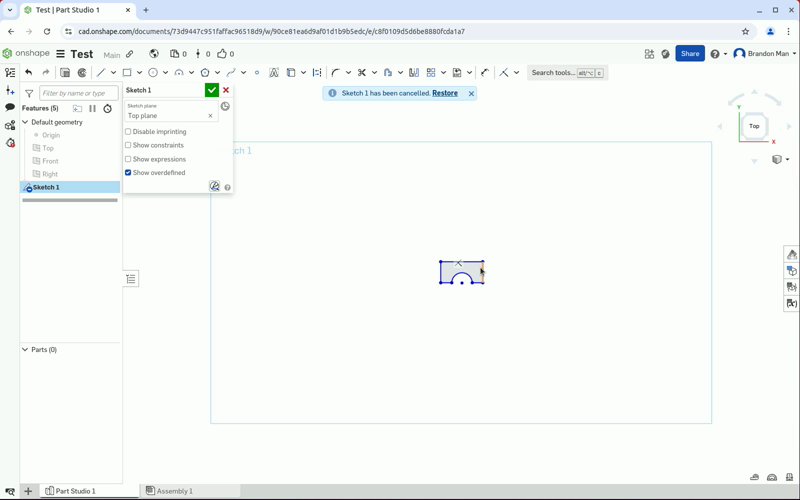
scroll(6)
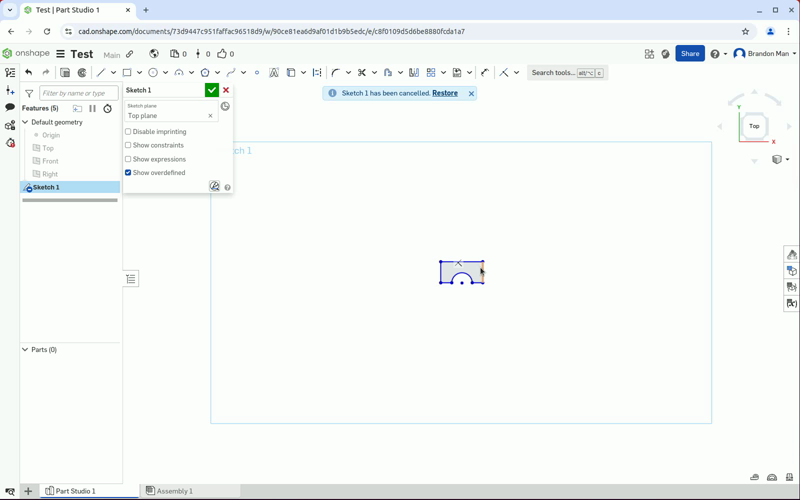
scroll(6)
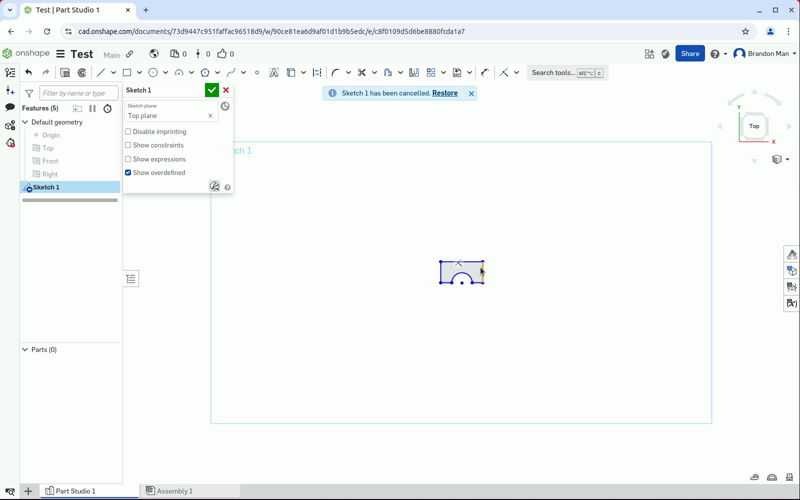
scroll(6)
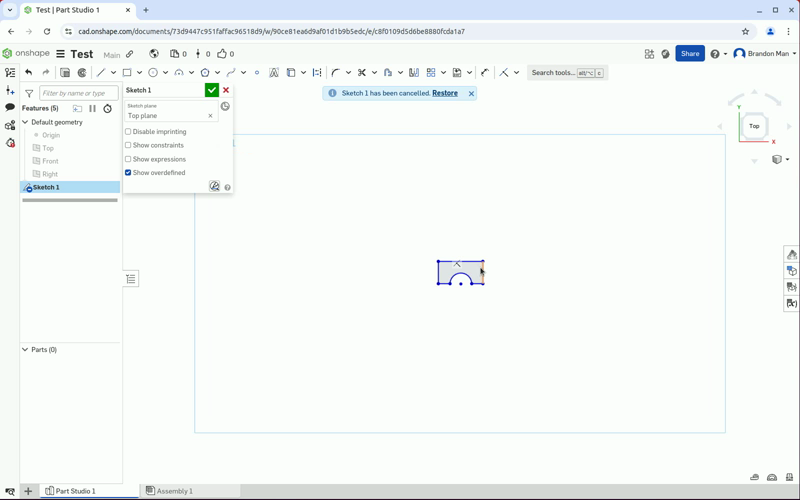
scroll(6)
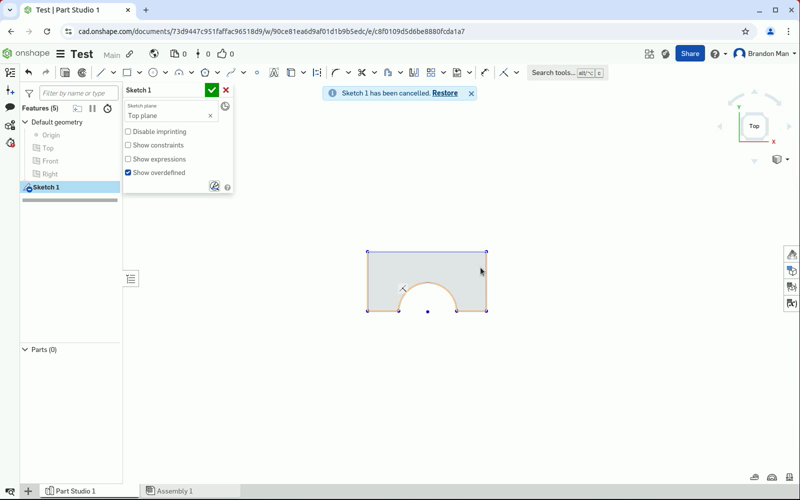
scroll(6)
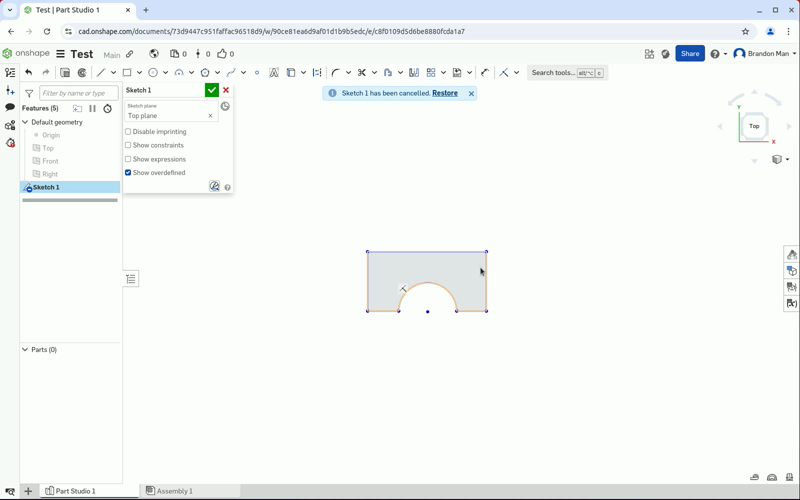
scroll(6)
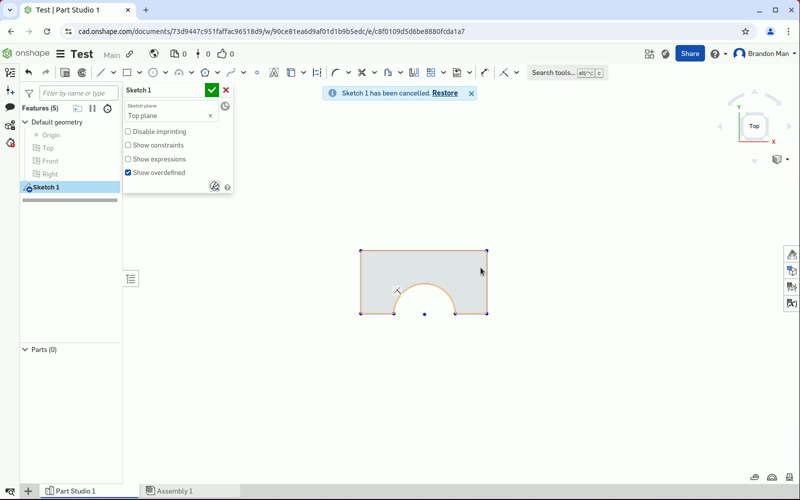
scroll(6)
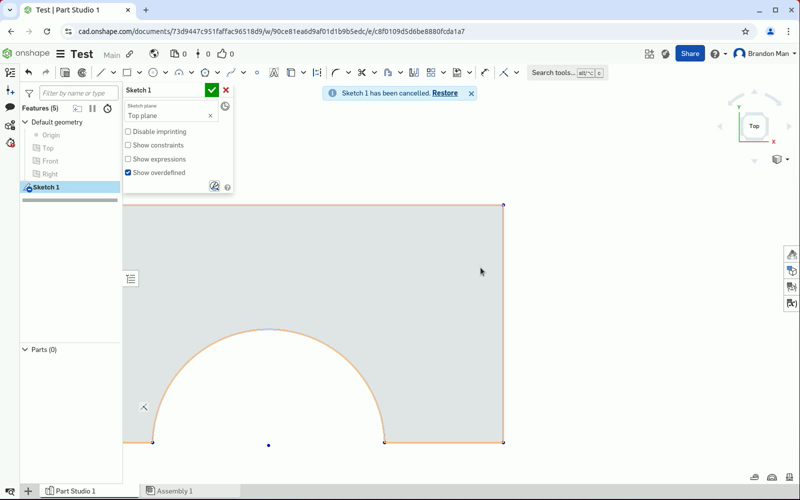
click(480, 267)
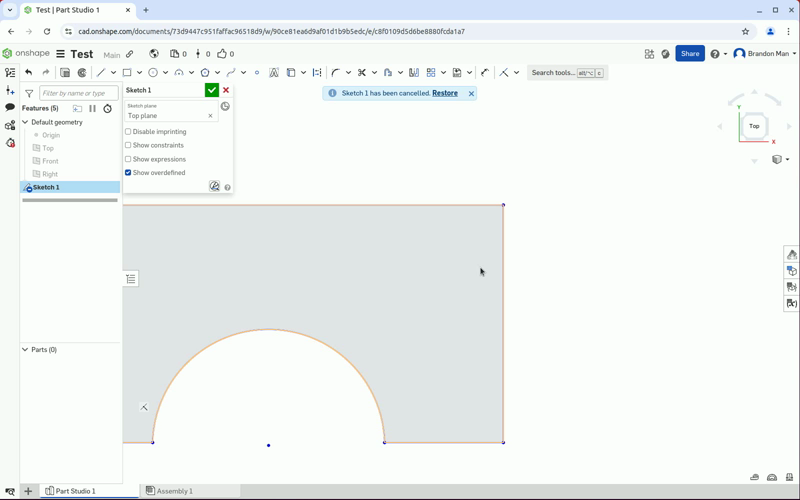
scroll(-6)
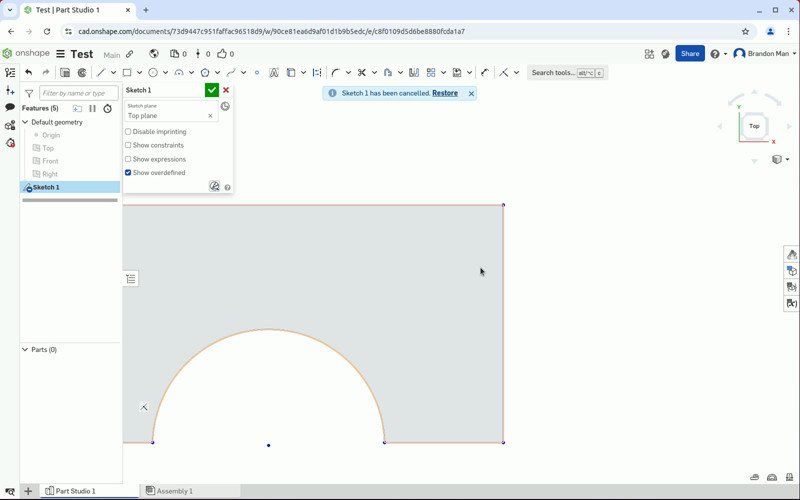
scroll(-6)
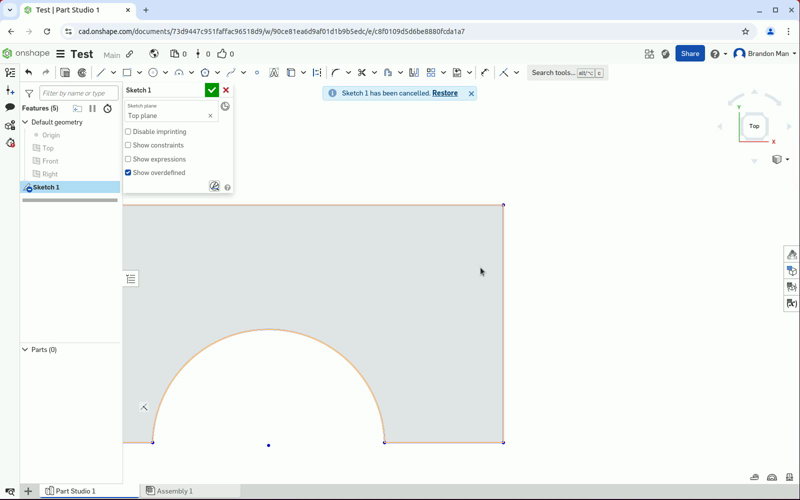
scroll(-6)
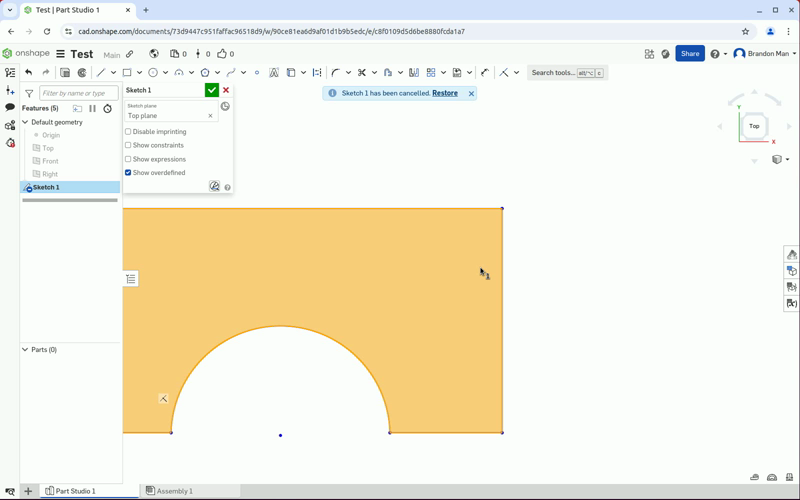
scroll(-6)
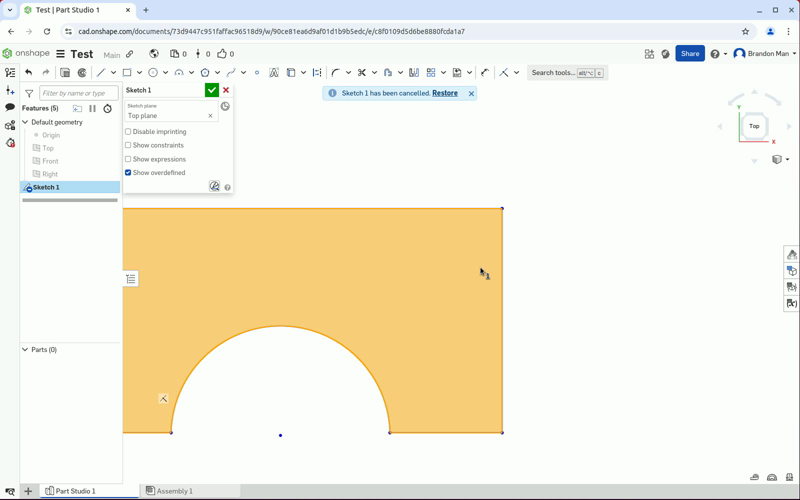
scroll(-6)
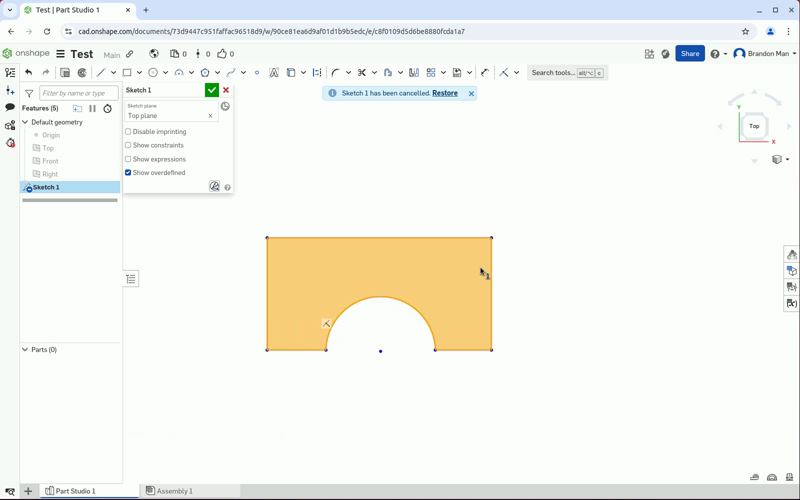
scroll(-6)
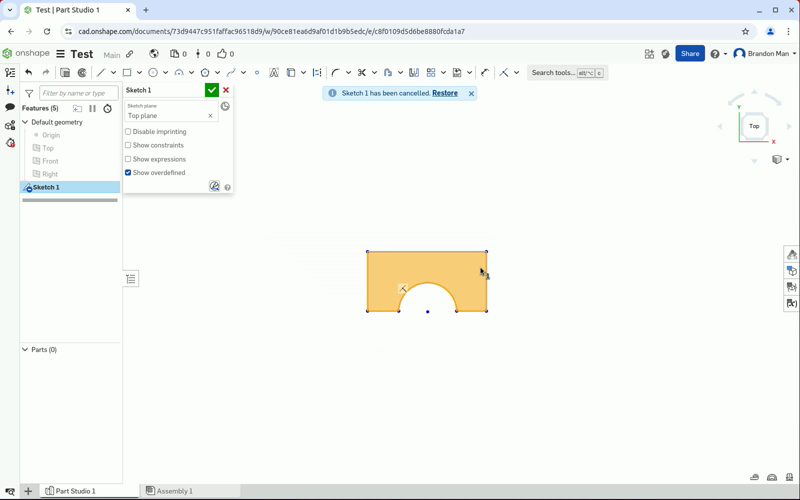
scroll(-6)
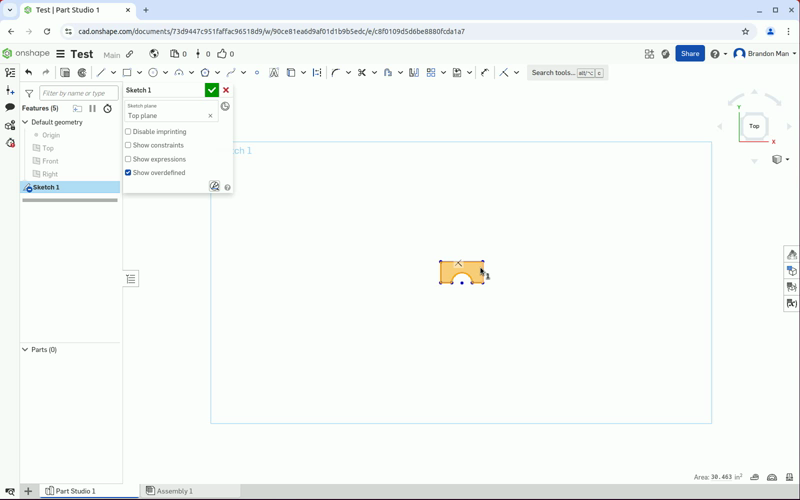
mouse_move(73, 352)
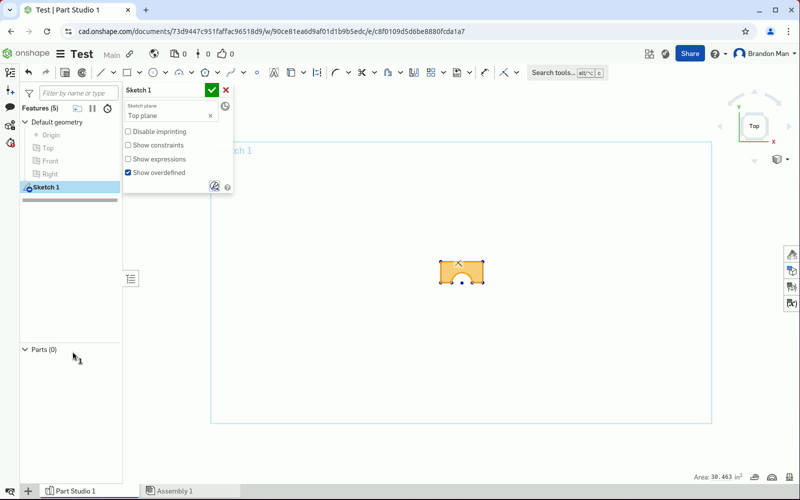
key(shift+y)
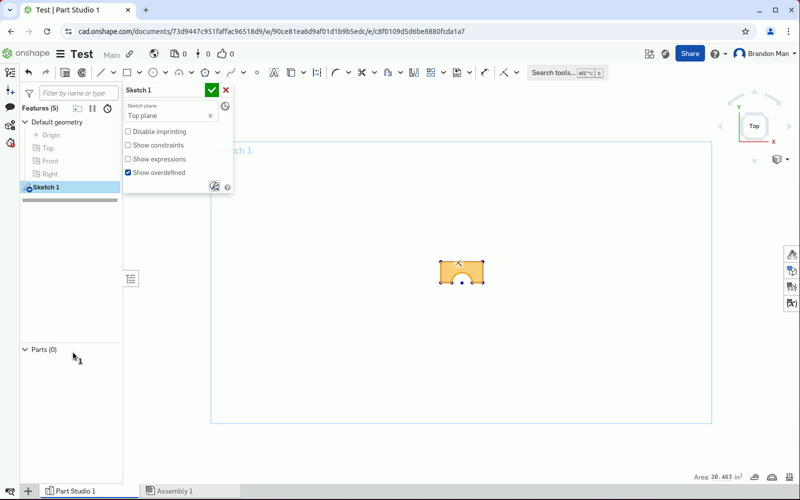
key(shift+e)
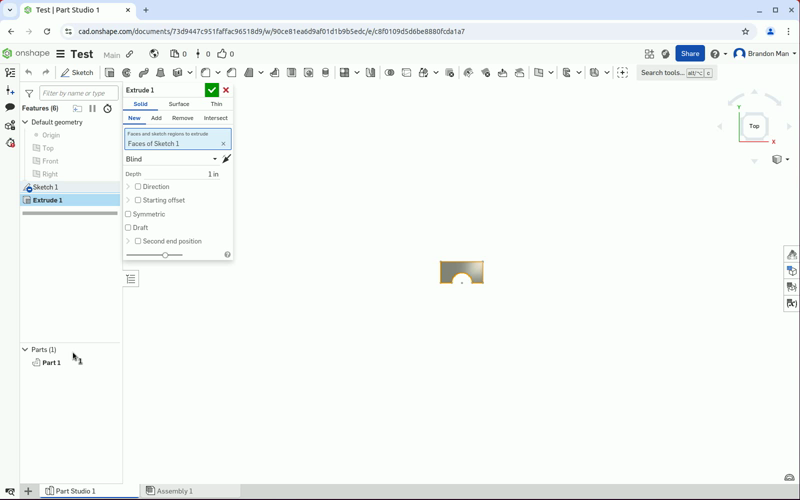
mouse_move(143, 106)
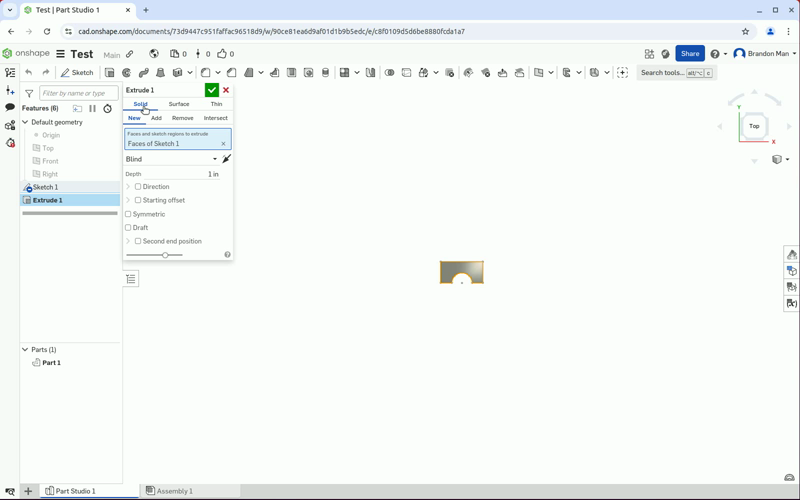
click(143, 106)
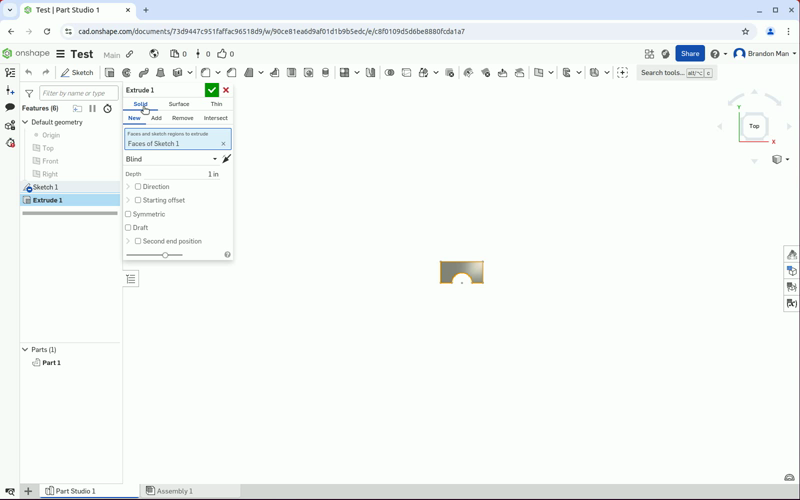
mouse_move(137, 120)
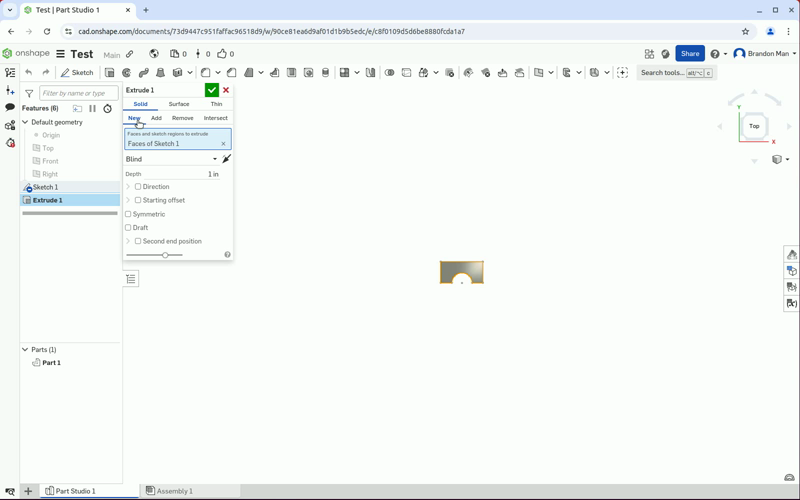
click(137, 120)
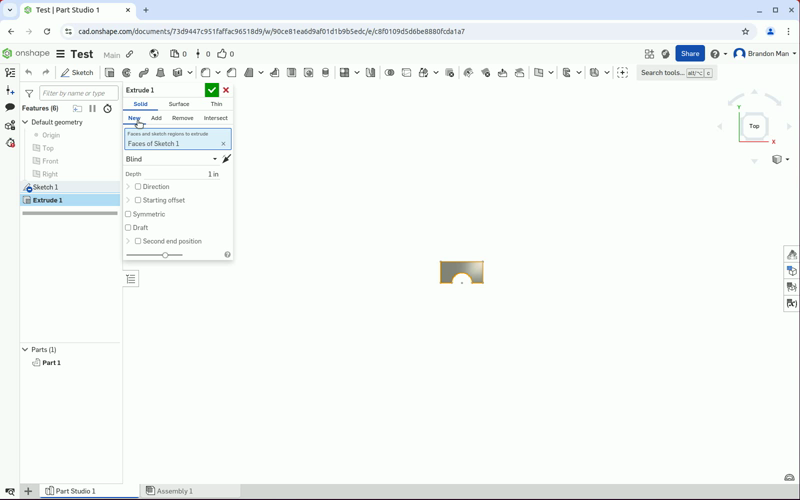
key(tab, 4)
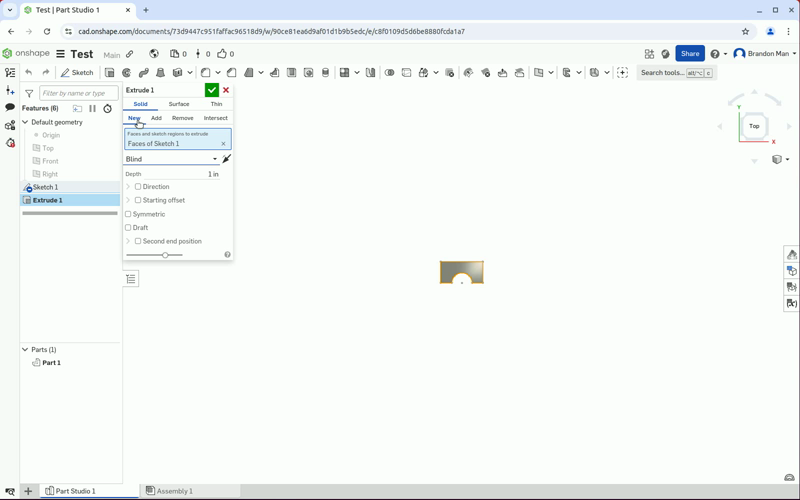
text(23.108)
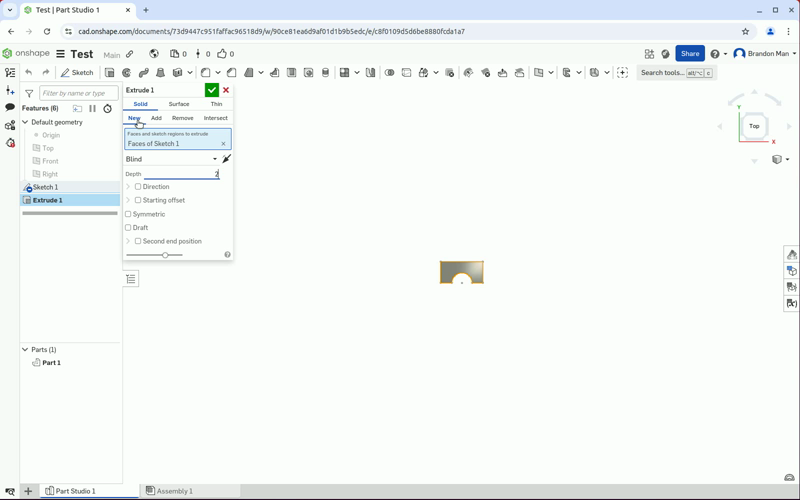
key(enter)
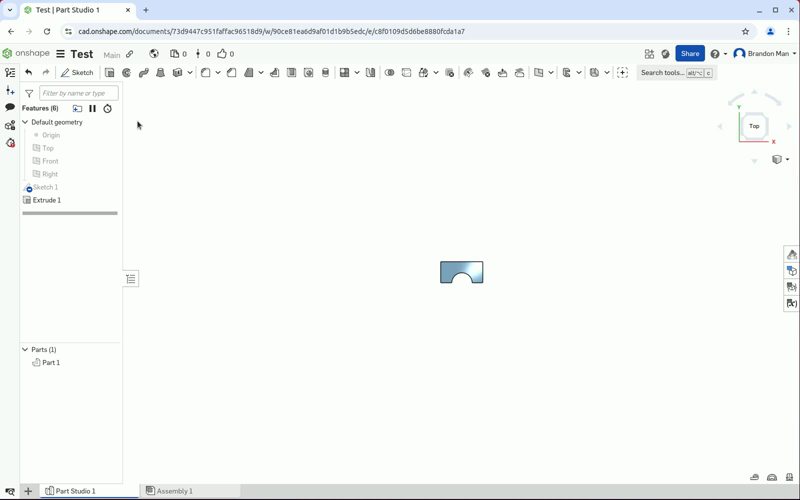
key(shift+h)
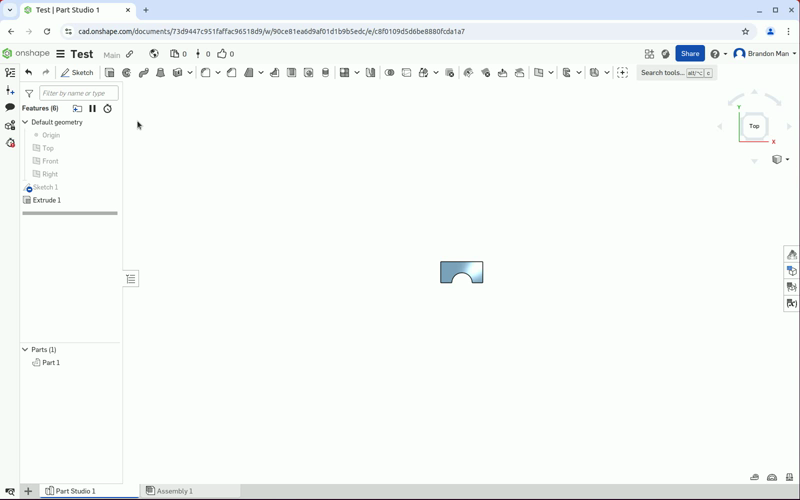
key(shift+h)
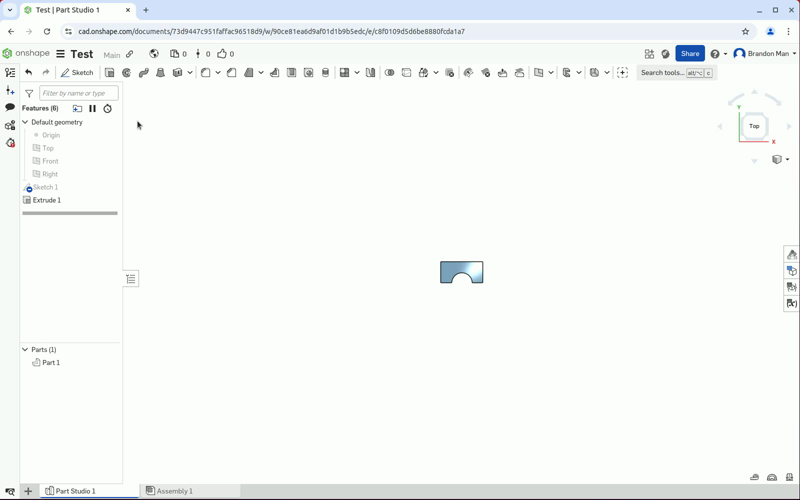
mouse_move(73, 189)
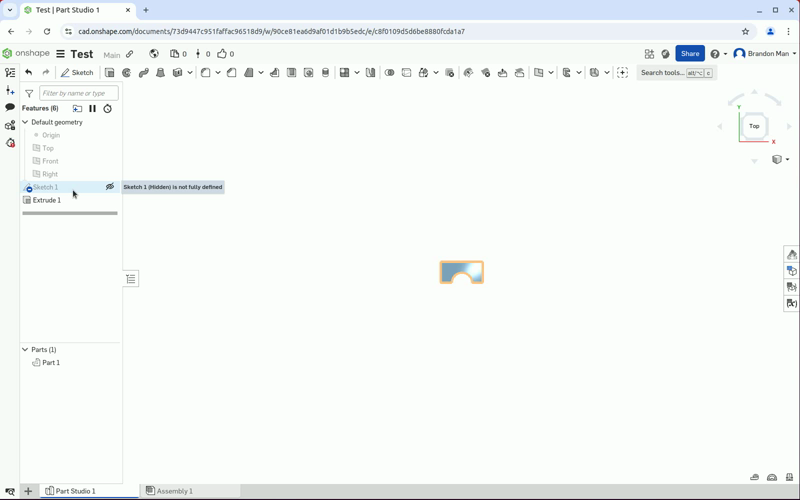
click(73, 189)
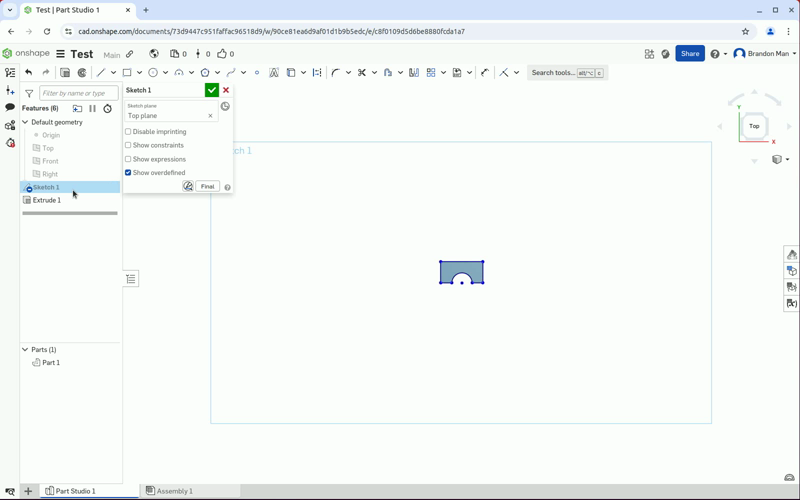
mouse_move(229, 92)
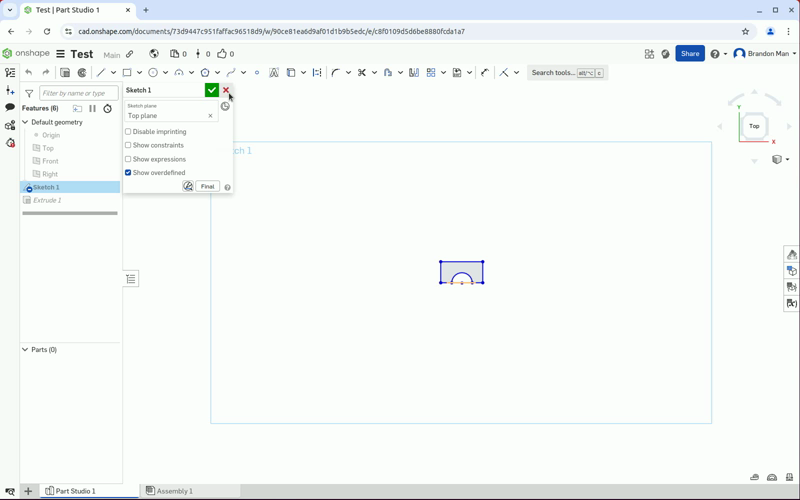
click(229, 92)
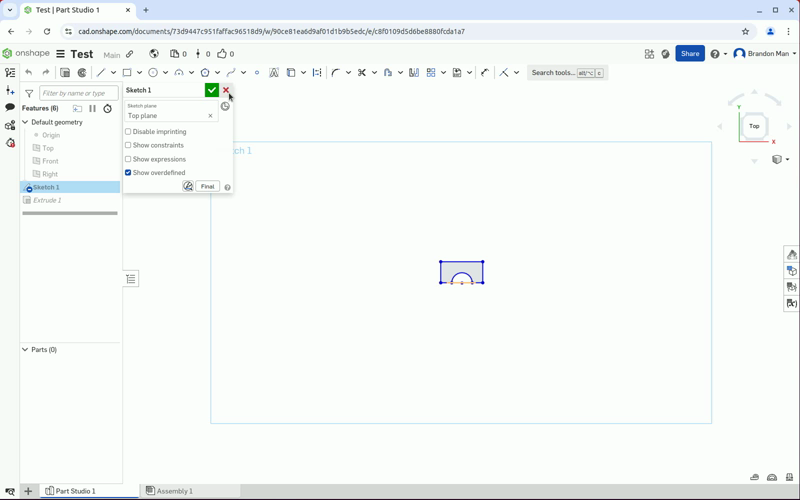
key(shift+s)
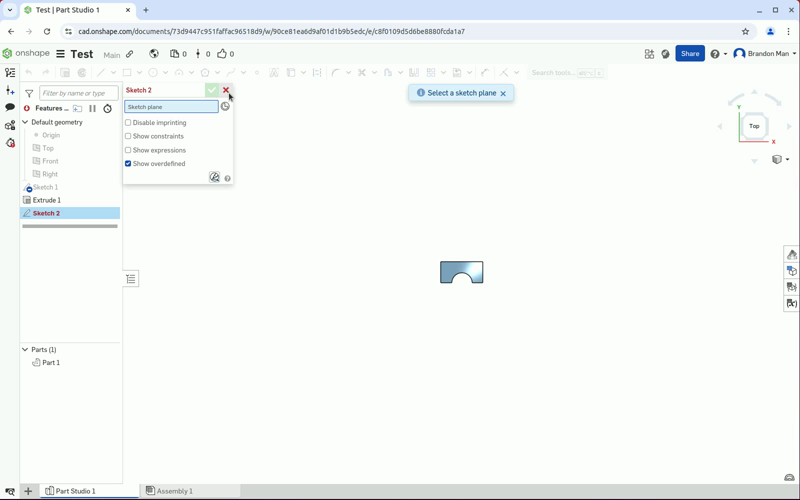
mouse_move(73, 150)
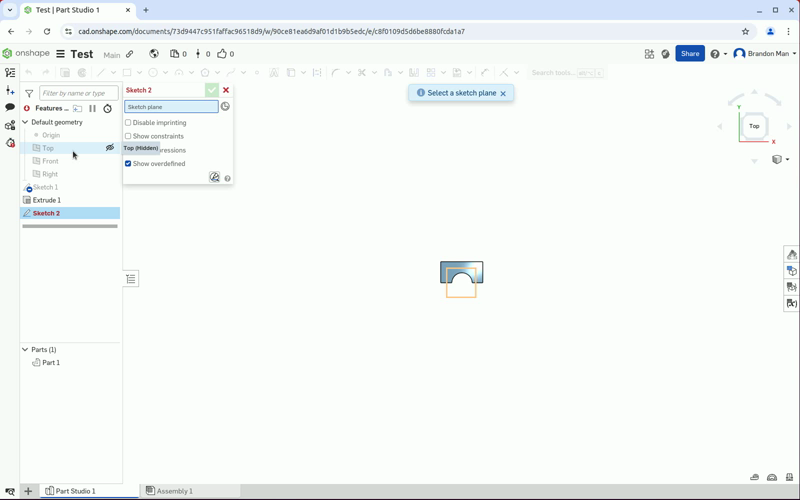
click(73, 150)
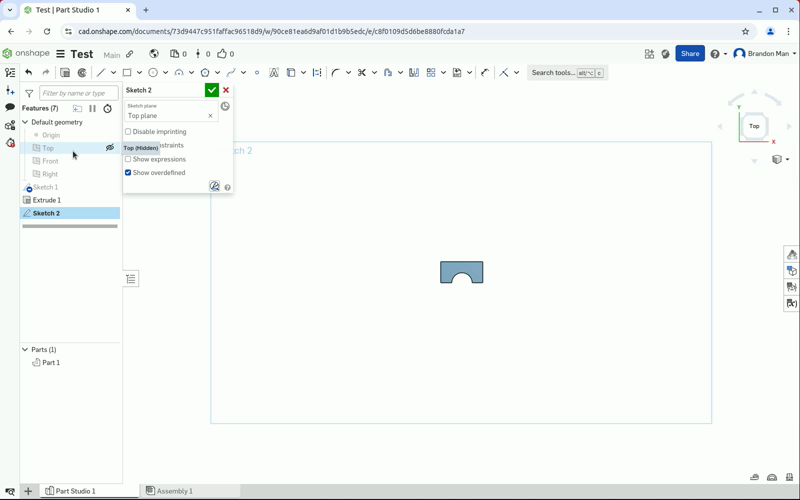
mouse_move(73, 352)
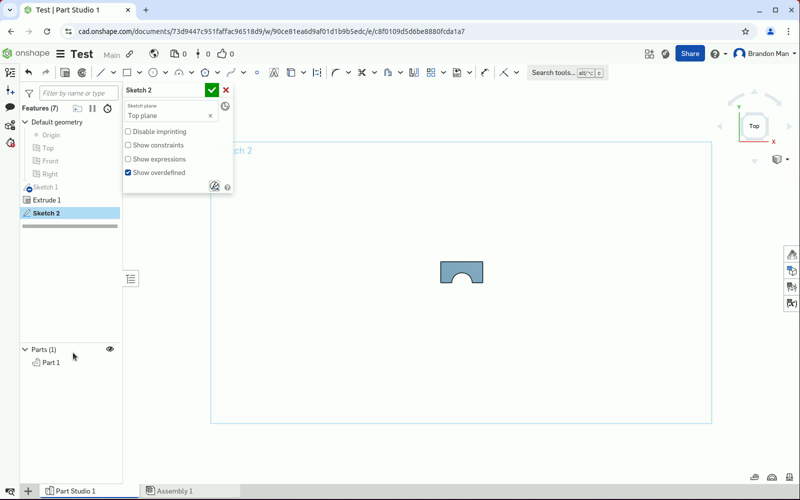
key(y)
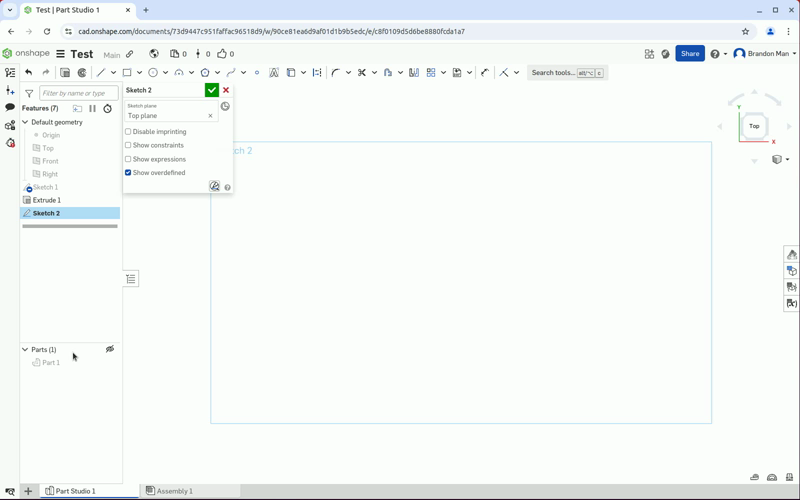
key(l)
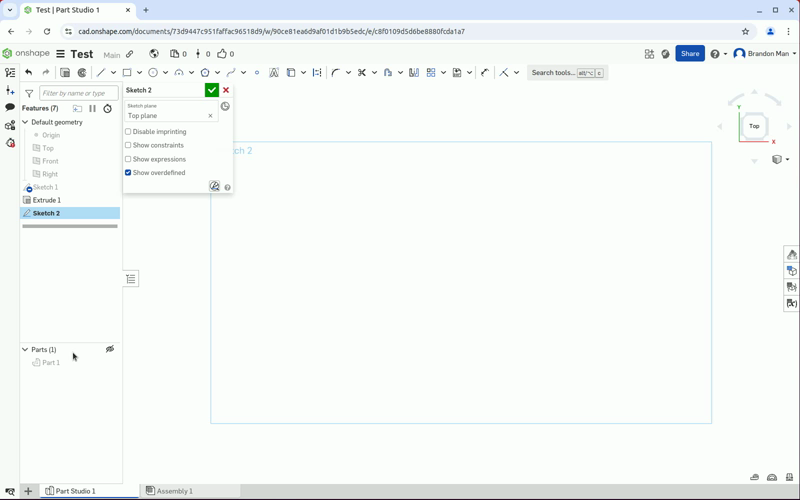
key_down(shift)
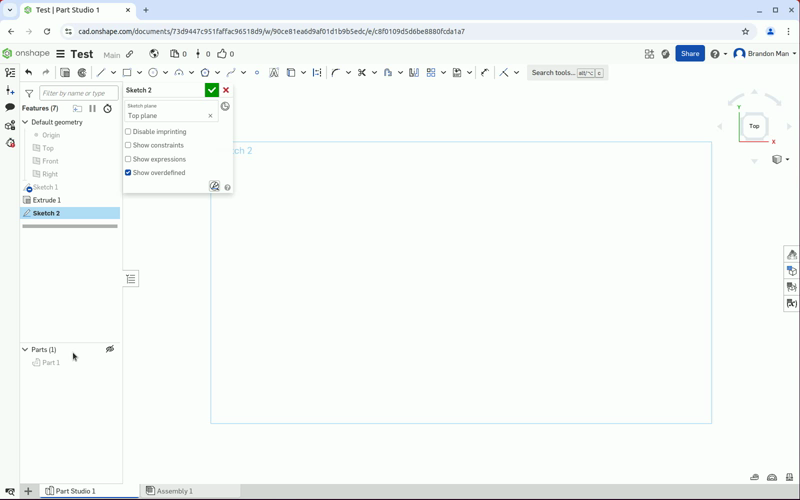
mouse_move(440, 303)
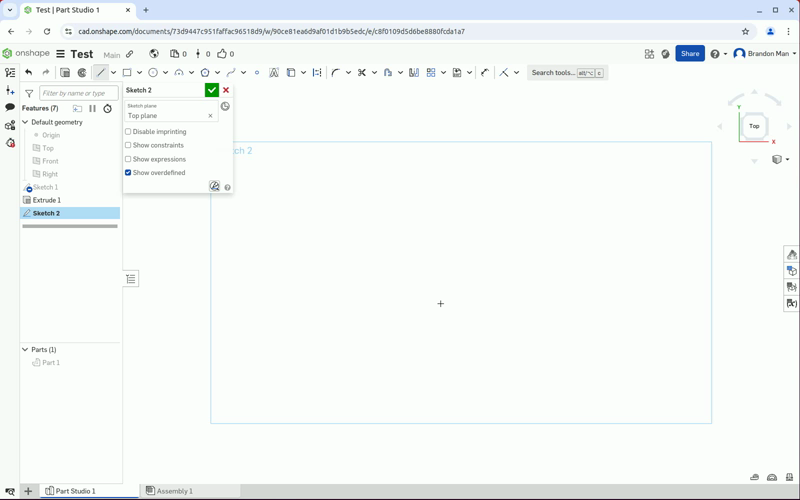
click(440, 303)
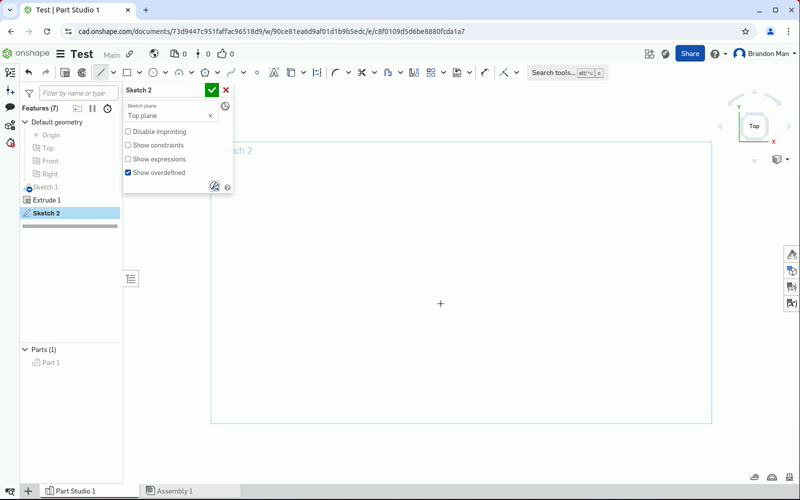
key_up(shift)
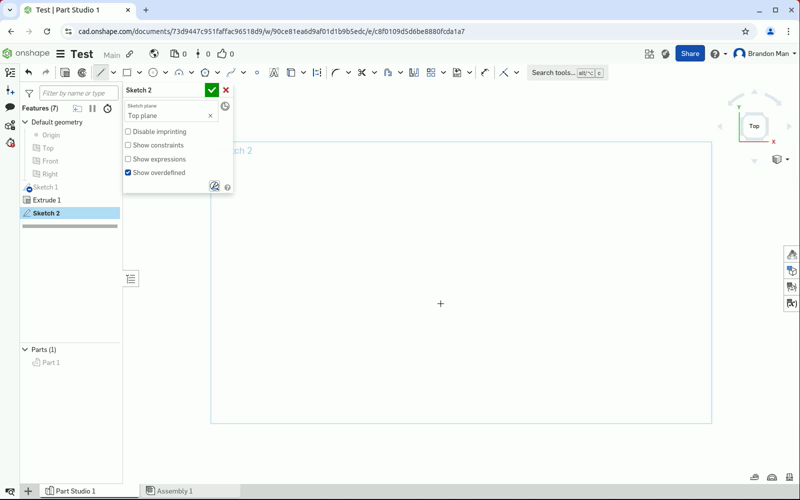
key_down(shift)
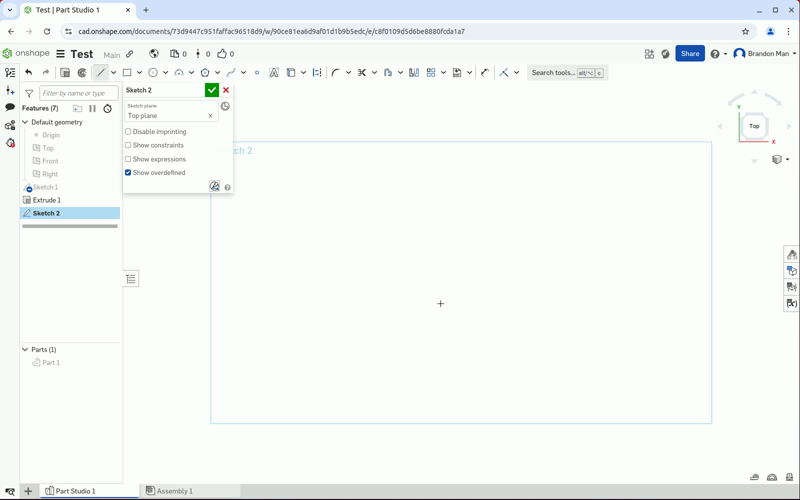
mouse_move(470, 303)
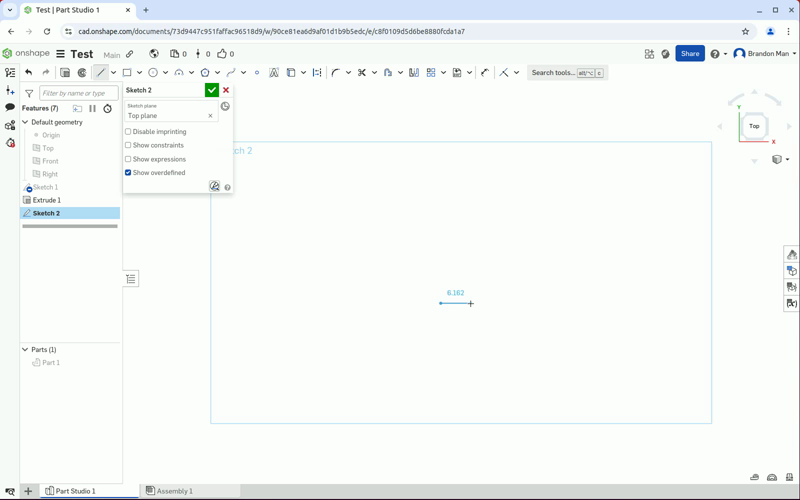
mouse_move(482, 303)
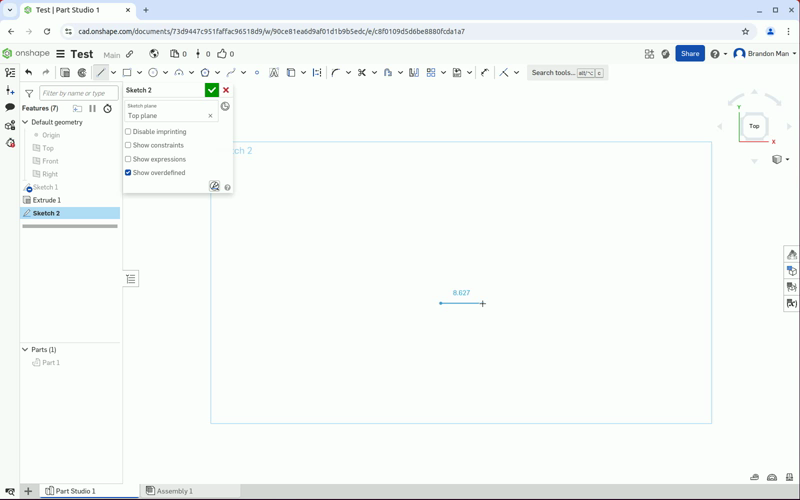
click(482, 303)
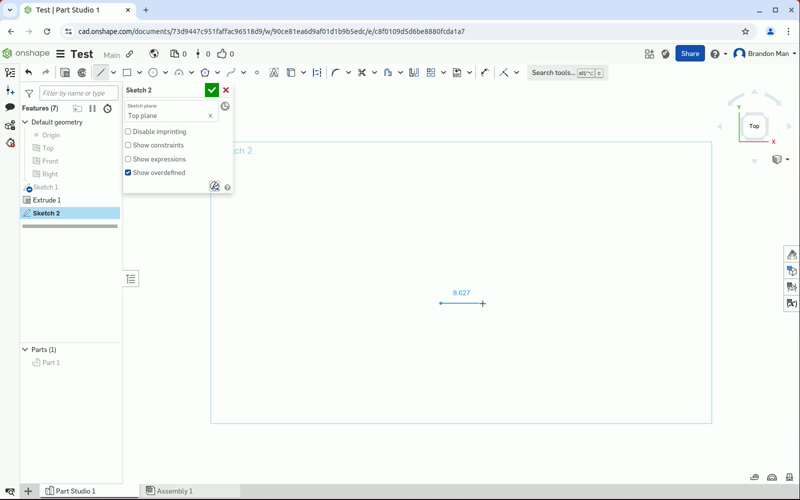
key_up(shift)
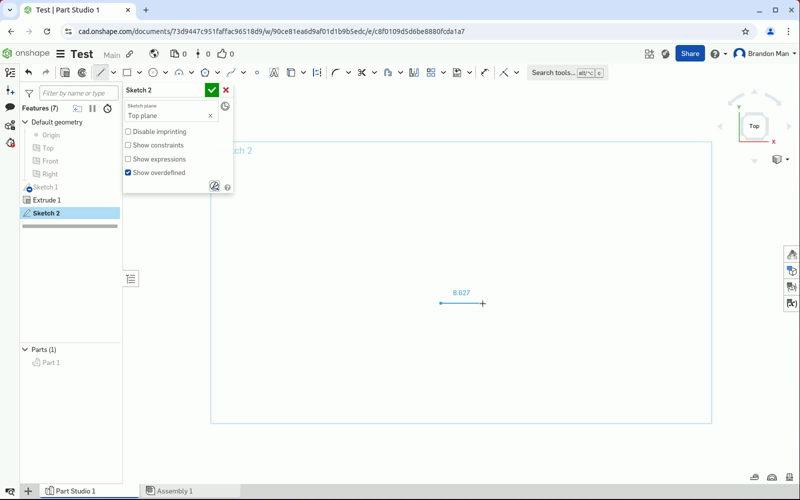
key_down(shift)
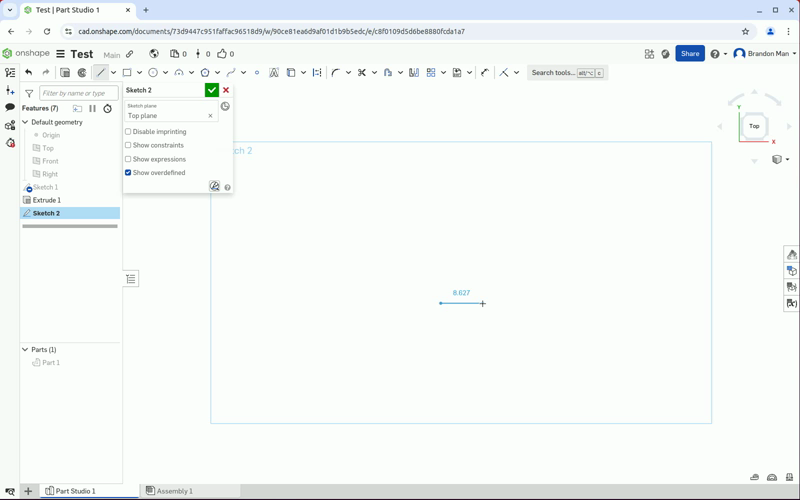
mouse_move(512, 303)
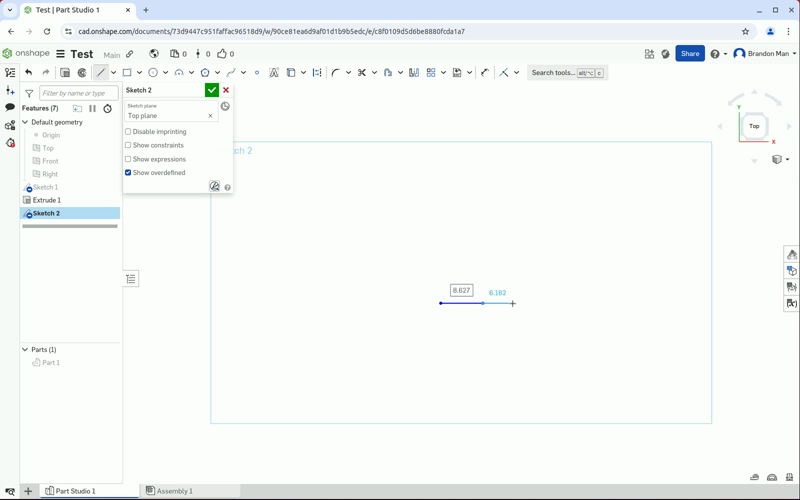
mouse_move(482, 281)
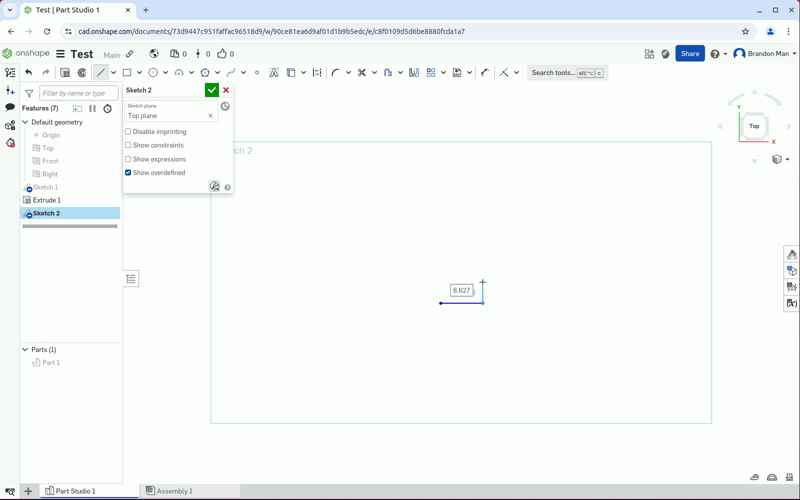
click(482, 281)
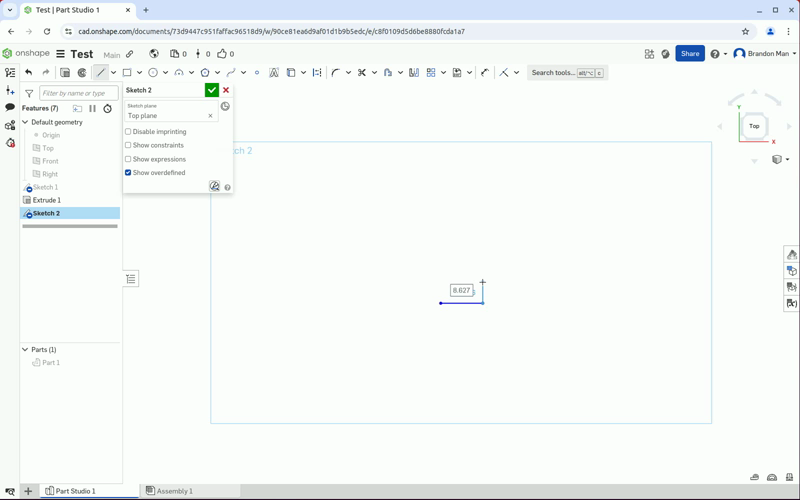
key_up(shift)
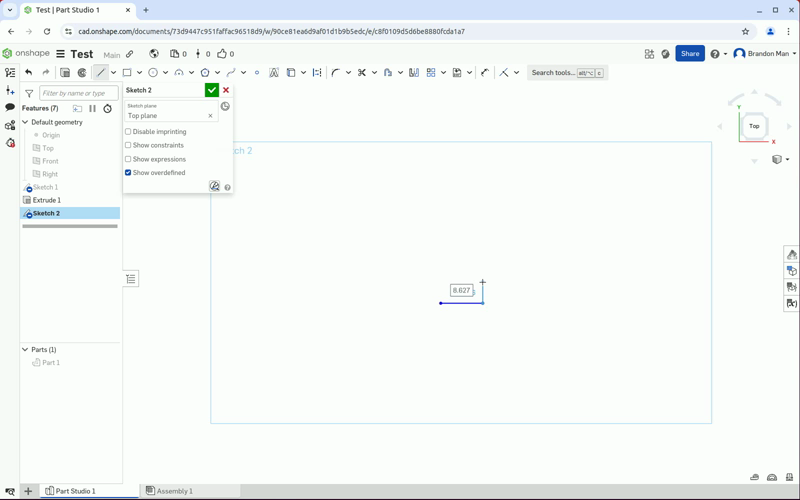
key_down(shift)
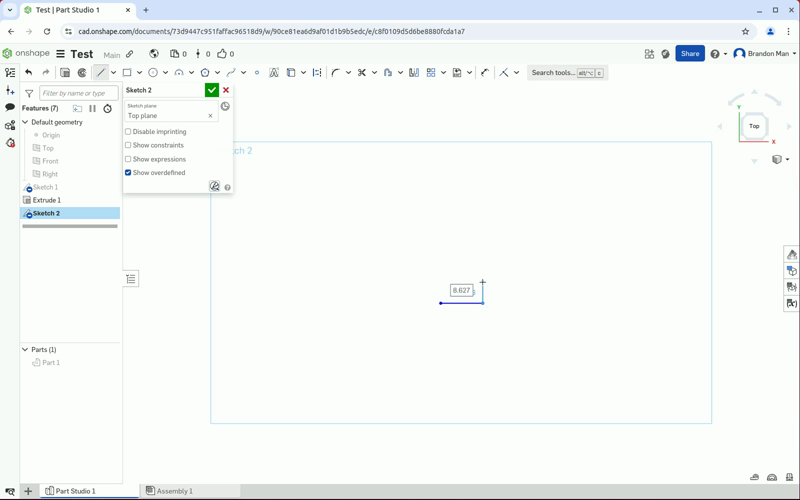
mouse_move(512, 281)
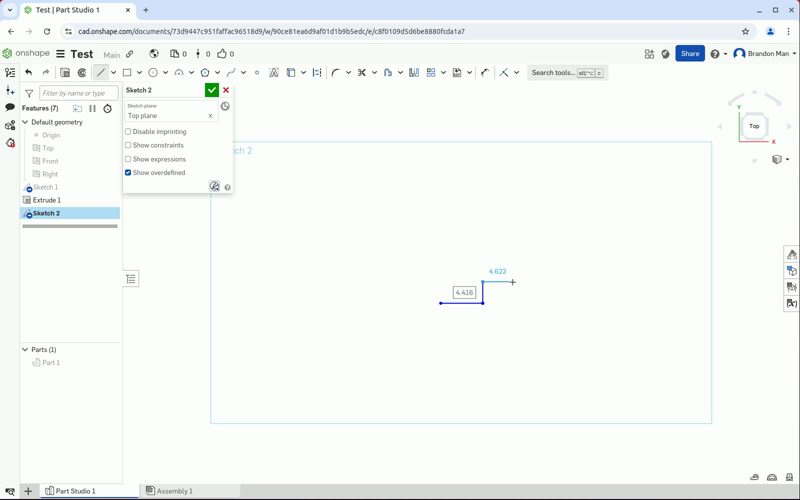
mouse_move(472, 281)
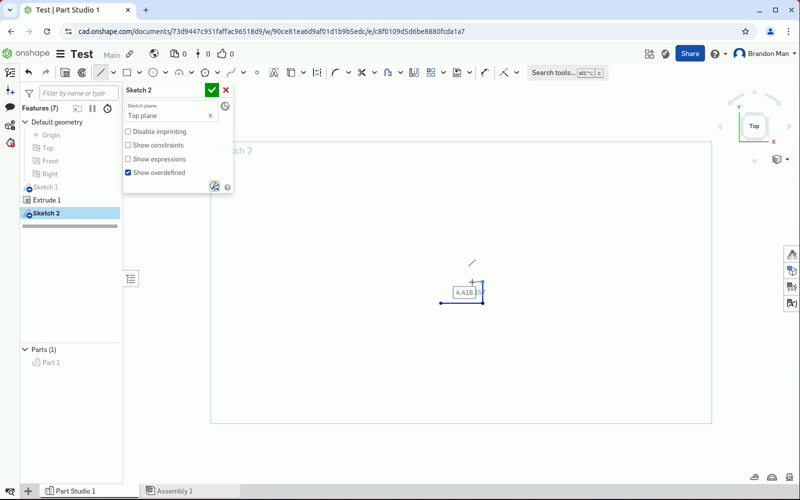
click(472, 281)
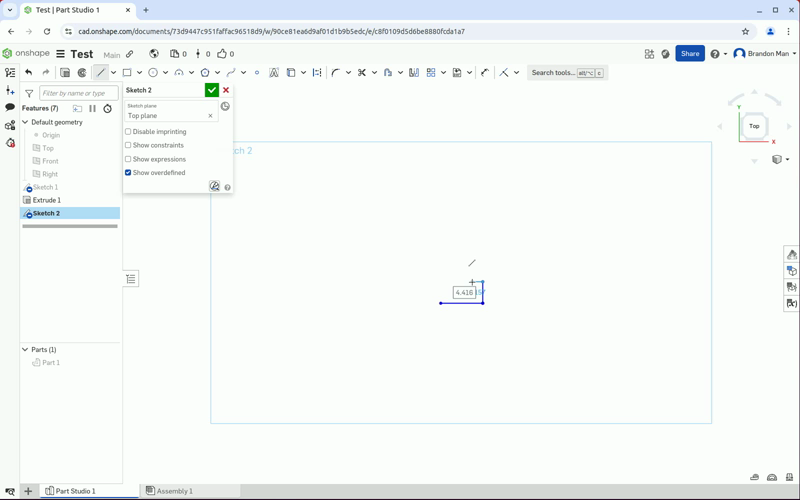
key_up(shift)
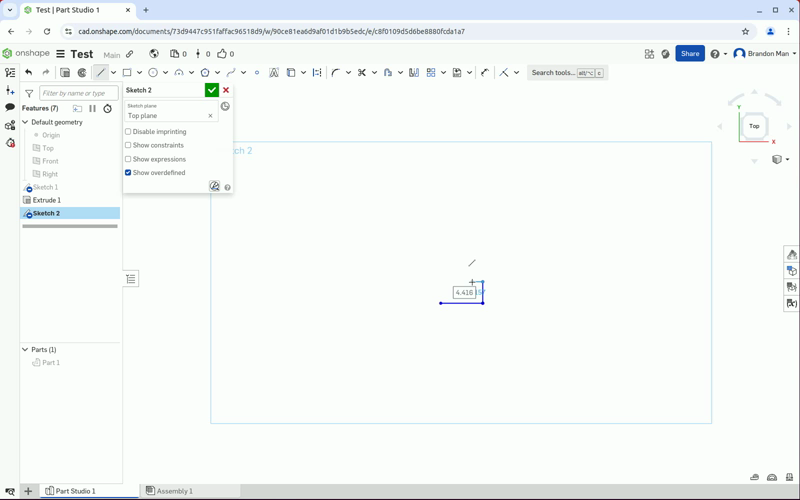
key(esc)
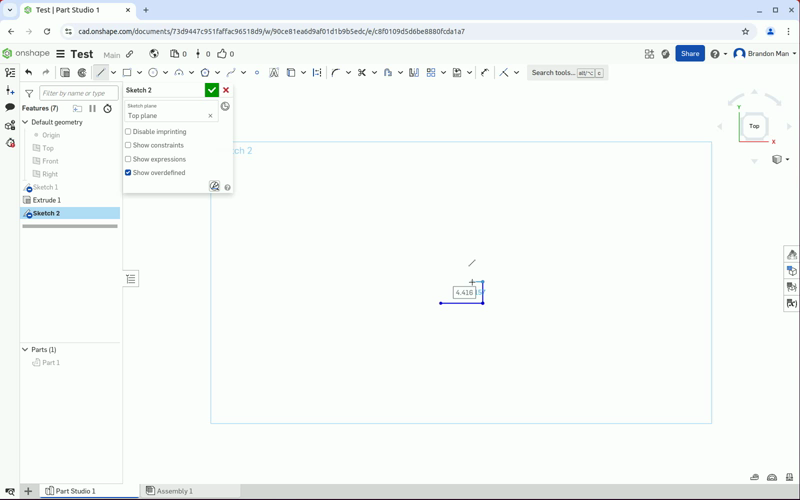
key(a)
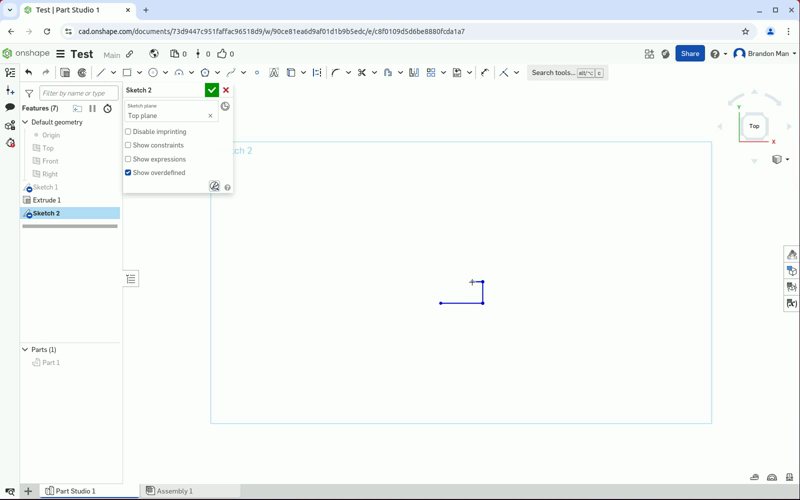
mouse_move(472, 281)
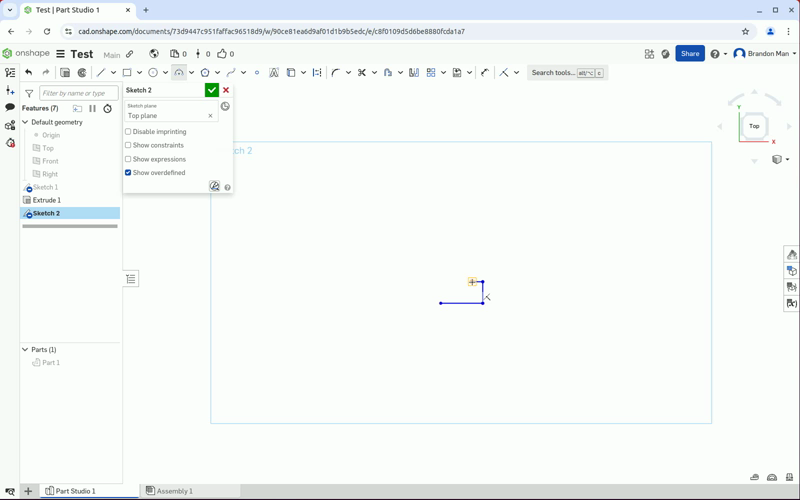
click(472, 281)
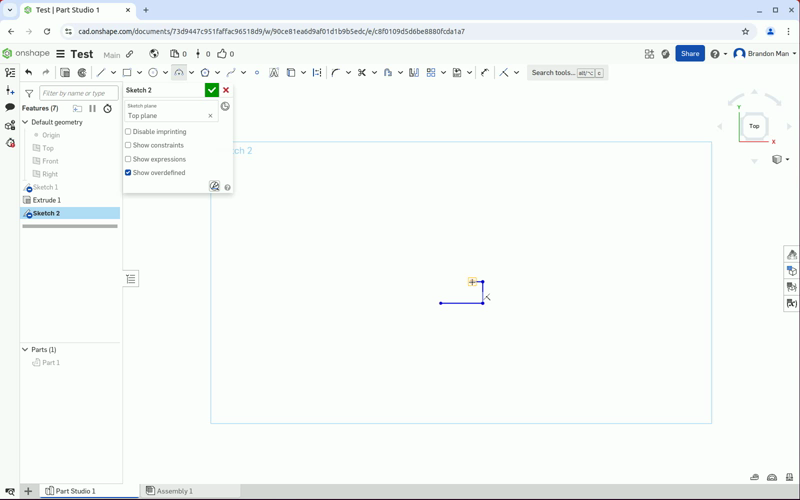
key_down(shift)
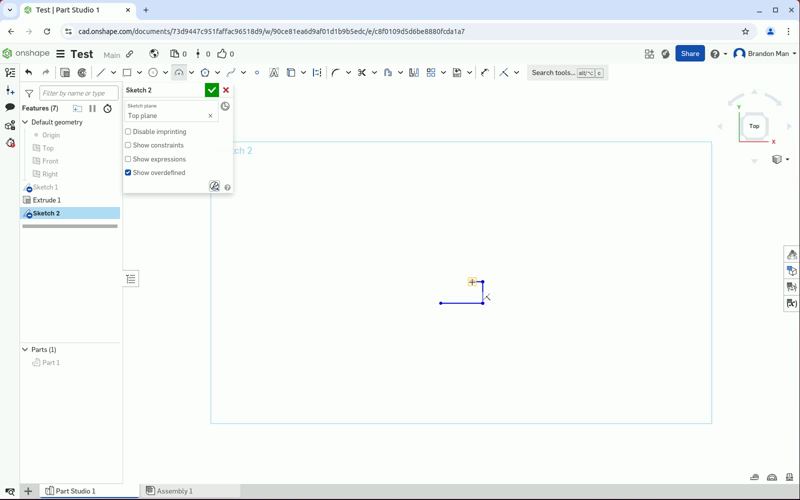
mouse_move(451, 281)
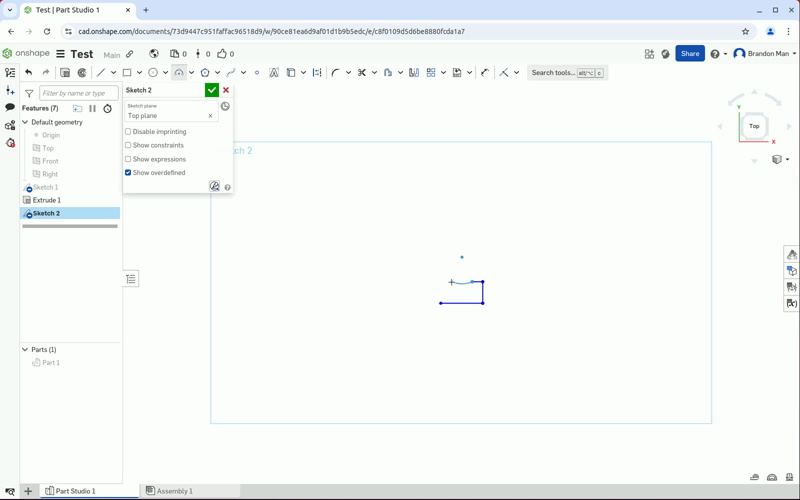
click(451, 281)
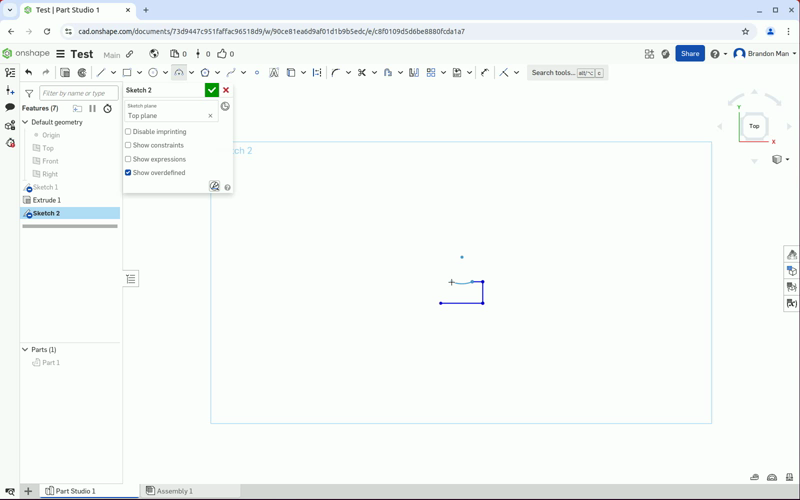
mouse_move(461, 292)
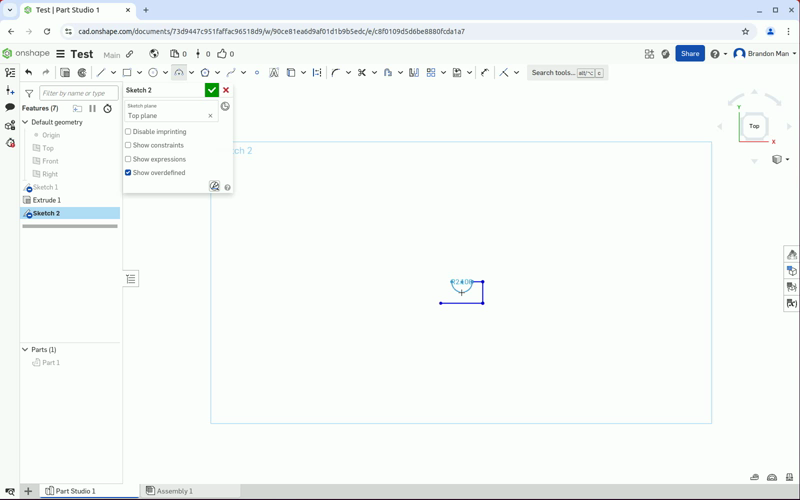
click(461, 292)
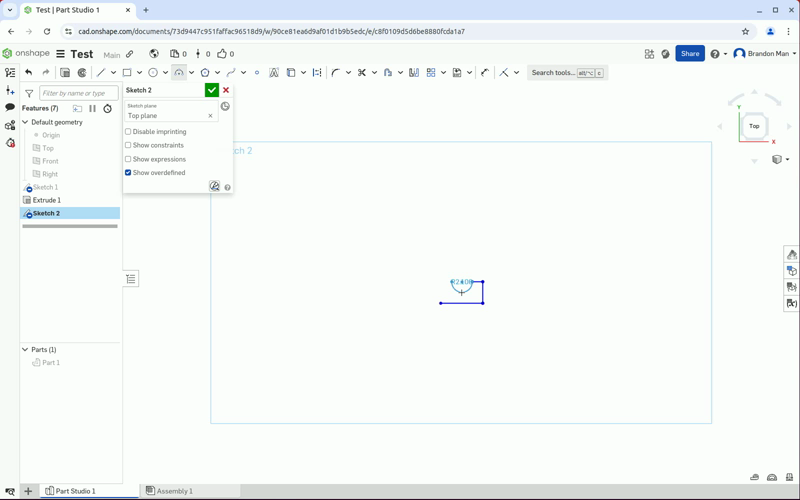
key_up(shift)
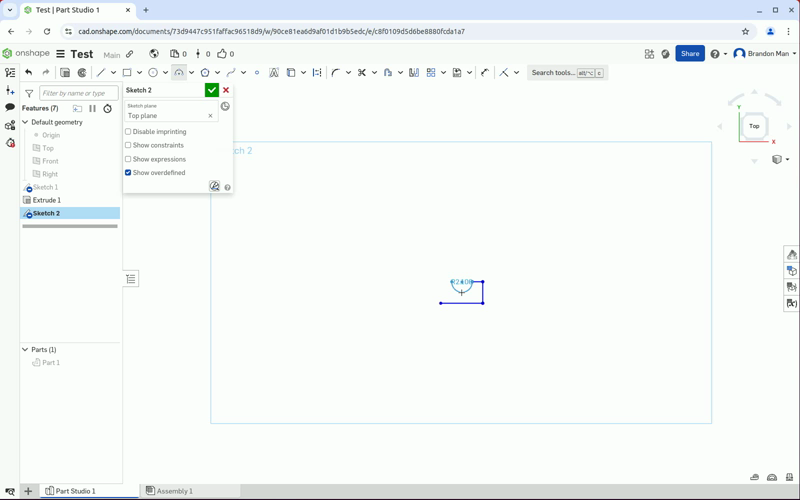
key(esc)
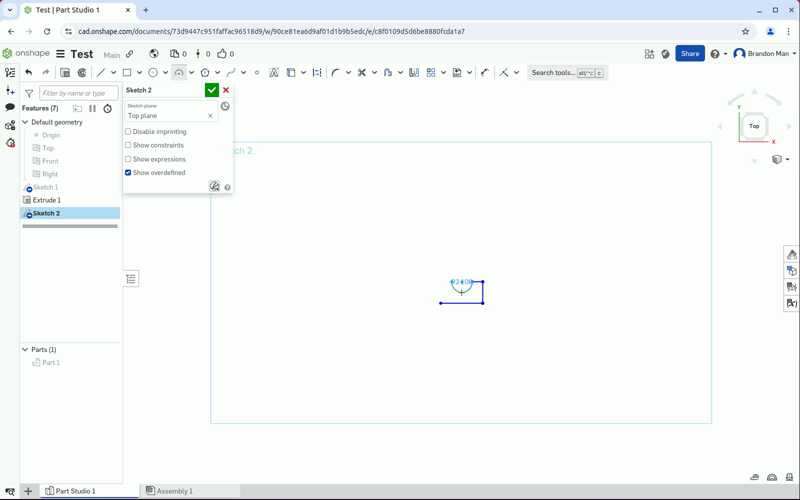
key(l)
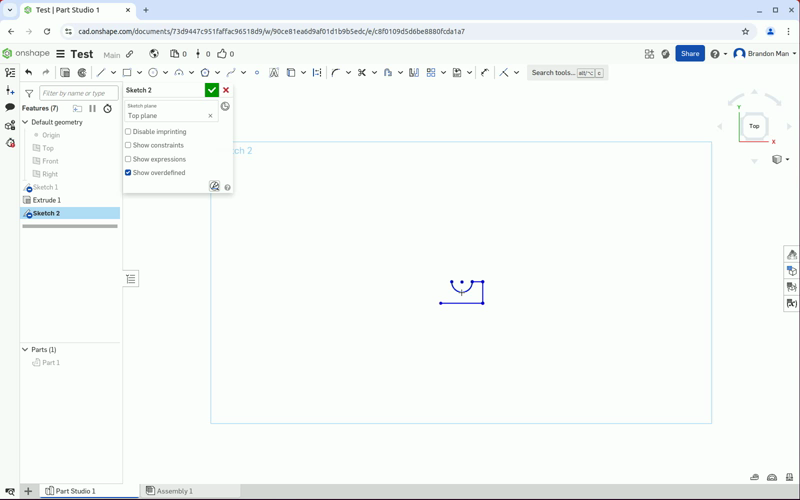
mouse_move(451, 281)
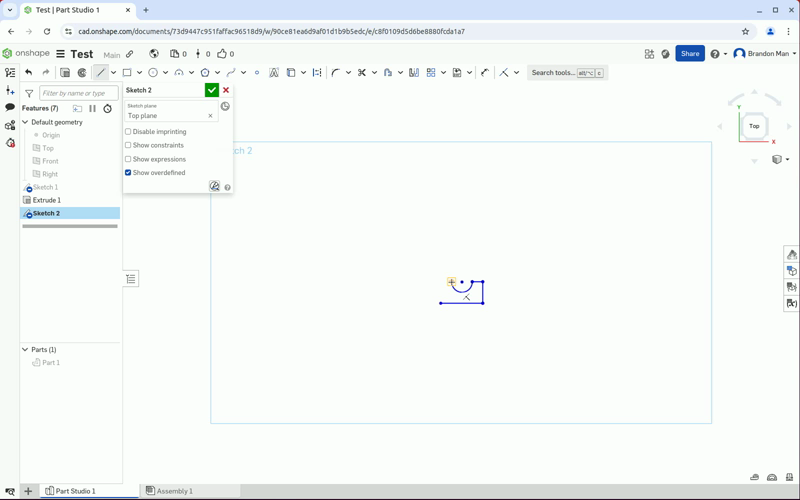
click(451, 281)
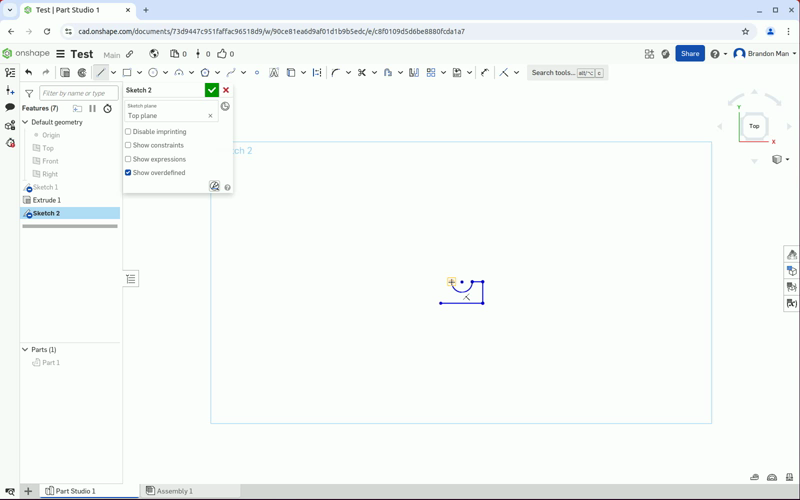
key_down(shift)
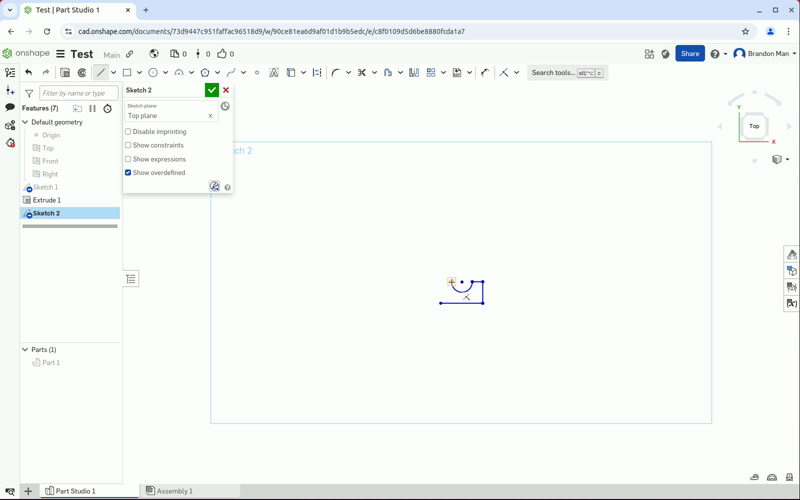
mouse_move(481, 281)
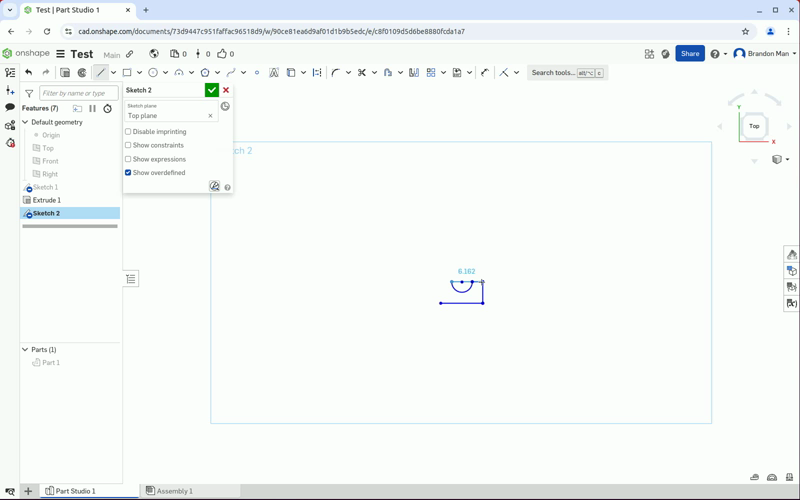
mouse_move(440, 281)
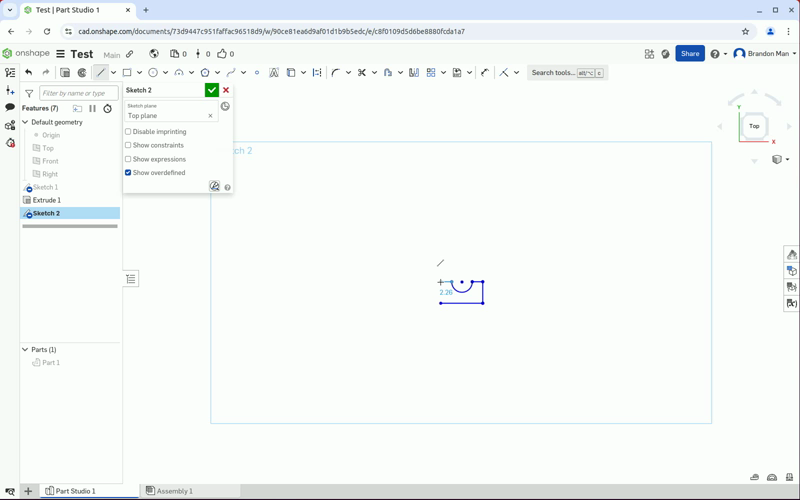
click(440, 281)
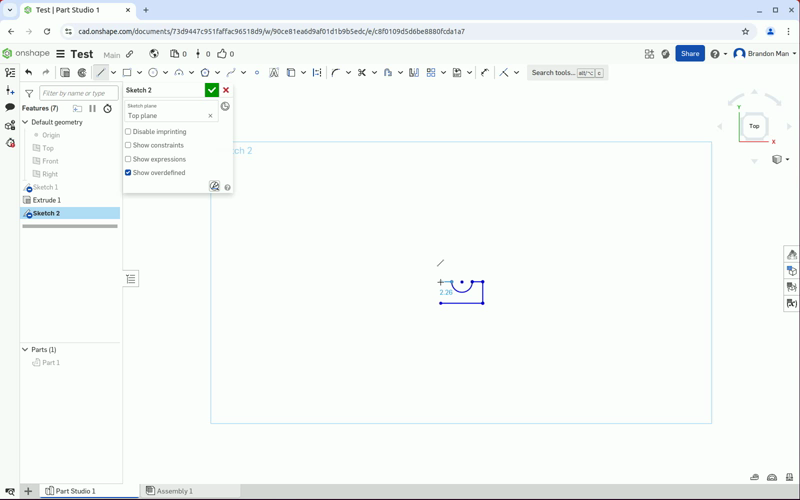
key_up(shift)
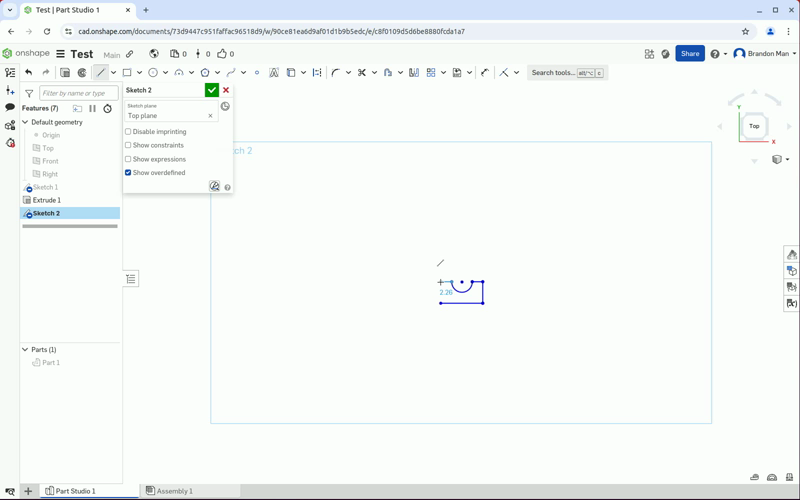
mouse_move(470, 281)
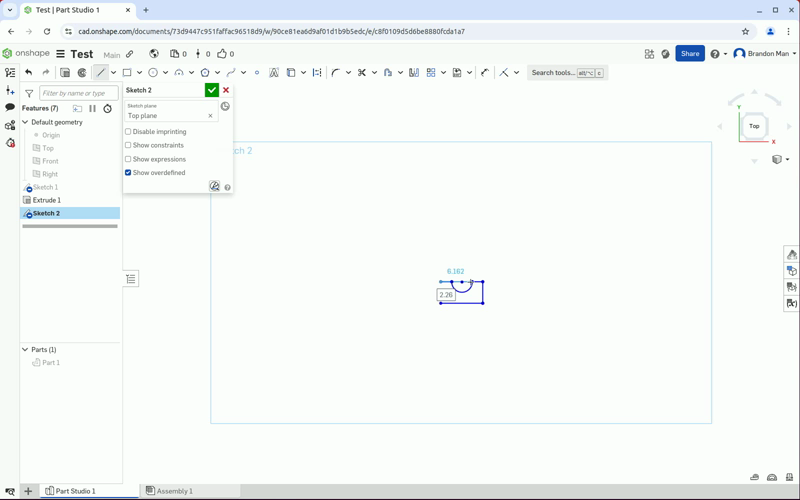
key_down(shift)
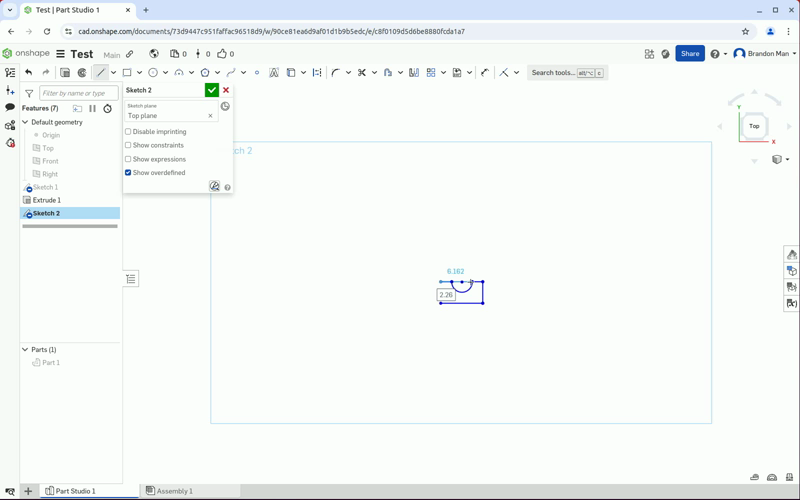
mouse_move(440, 303)
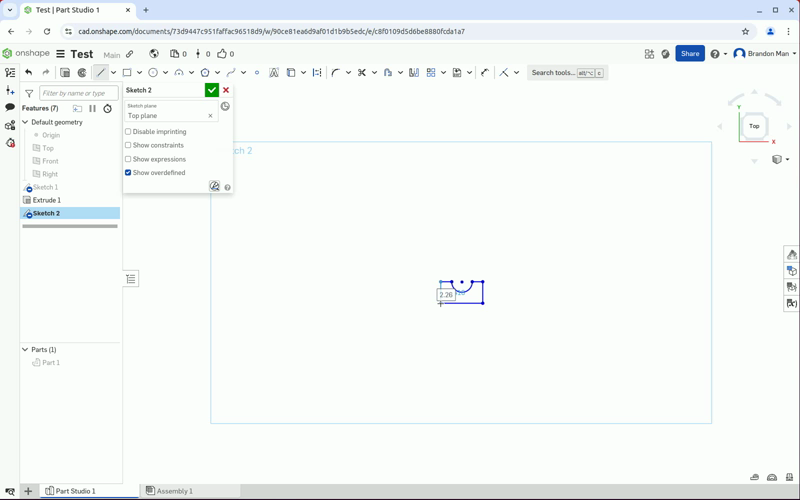
key_up(shift)
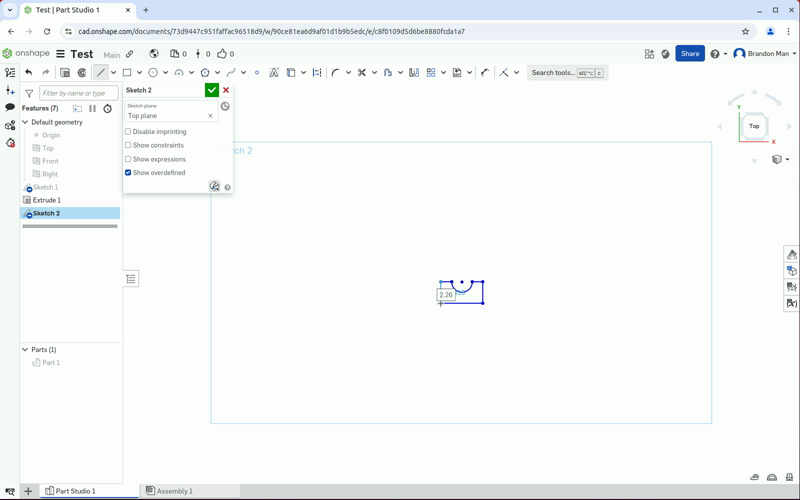
click(440, 303)
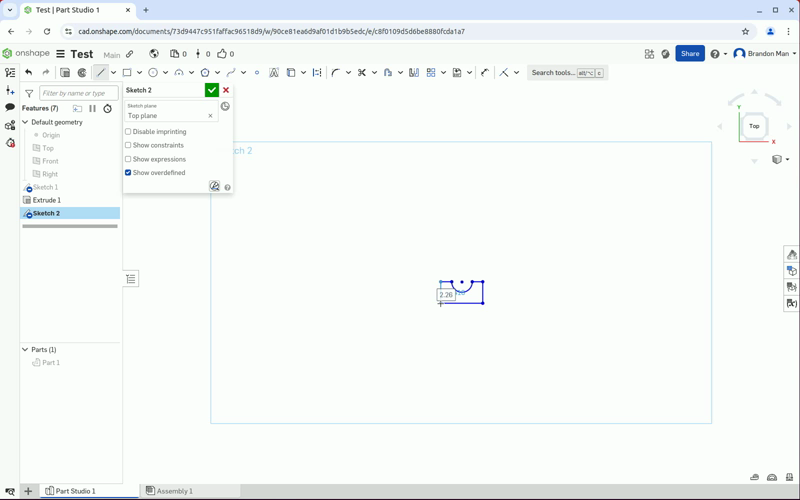
key(esc)
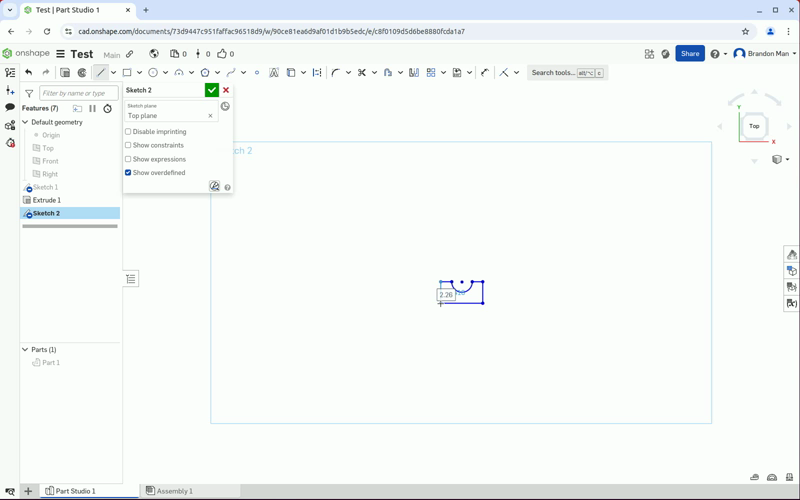
mouse_move(465, 292)
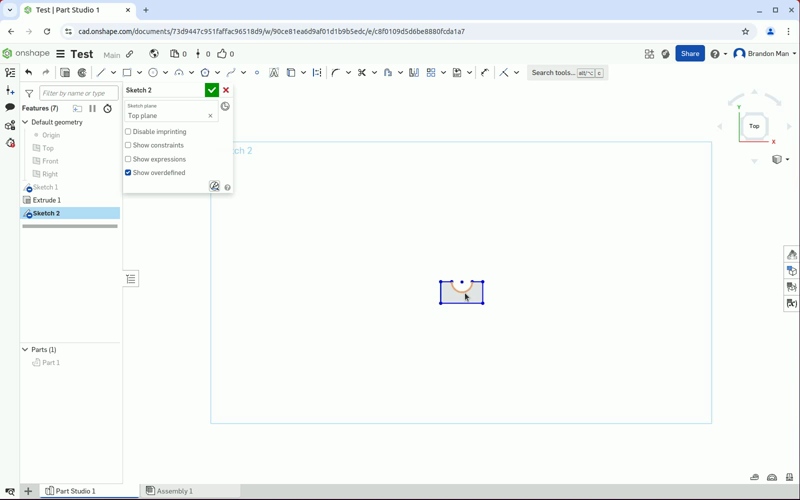
scroll(6)
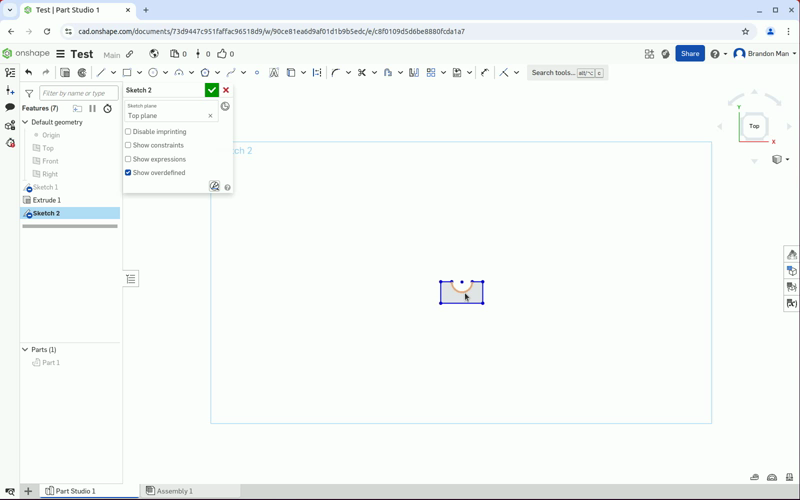
scroll(6)
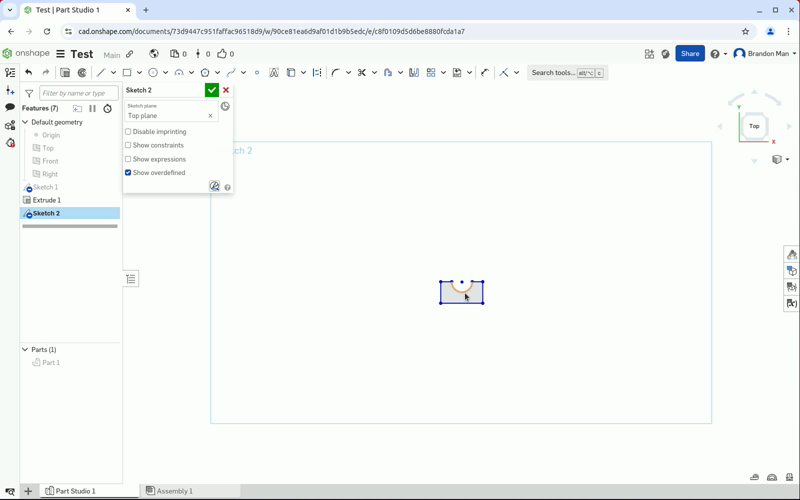
scroll(6)
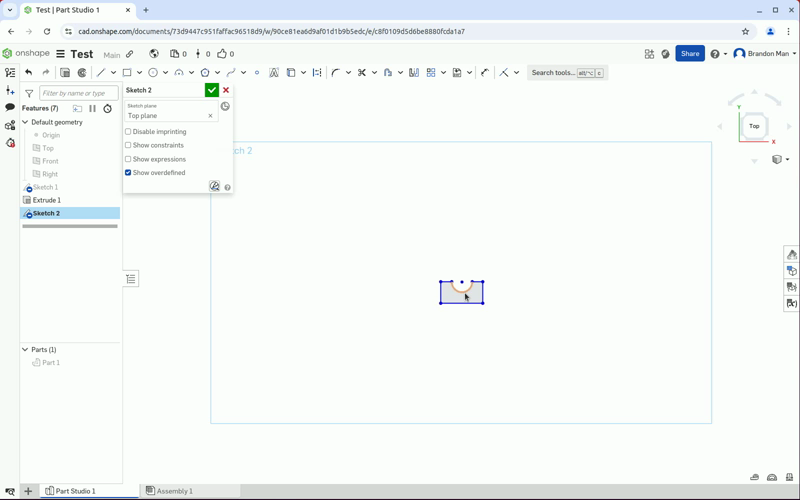
scroll(6)
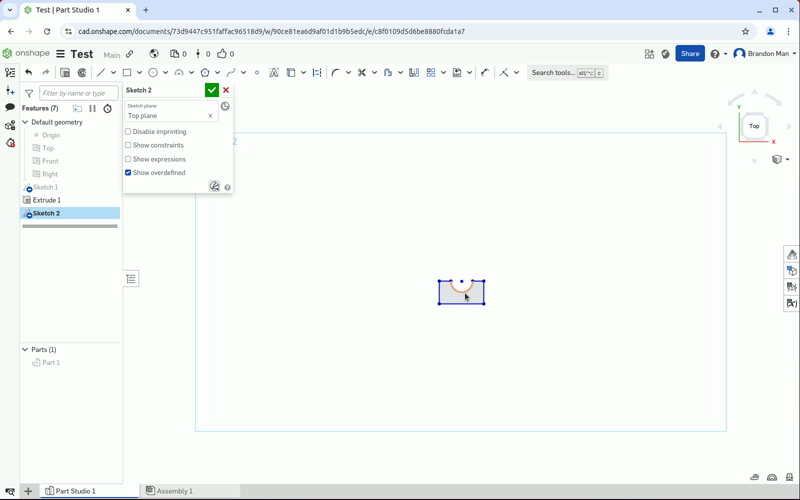
scroll(6)
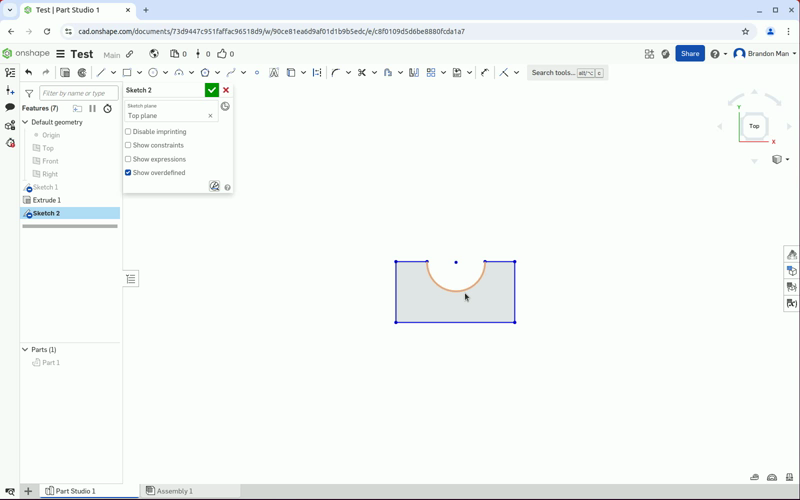
scroll(6)
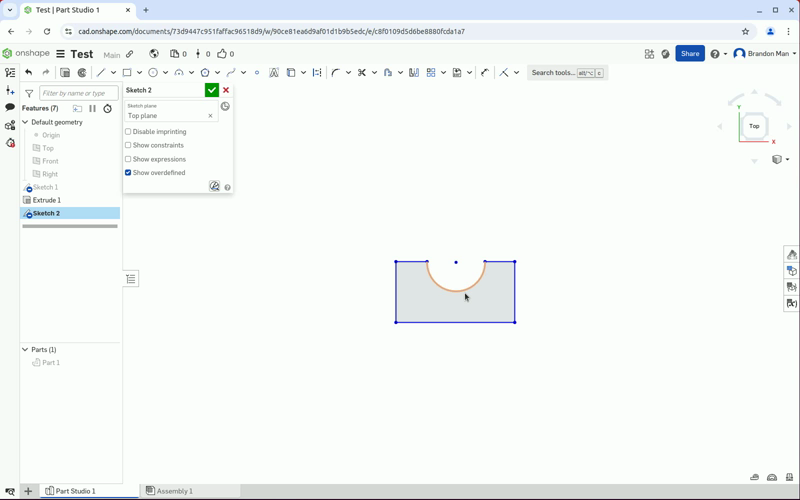
scroll(6)
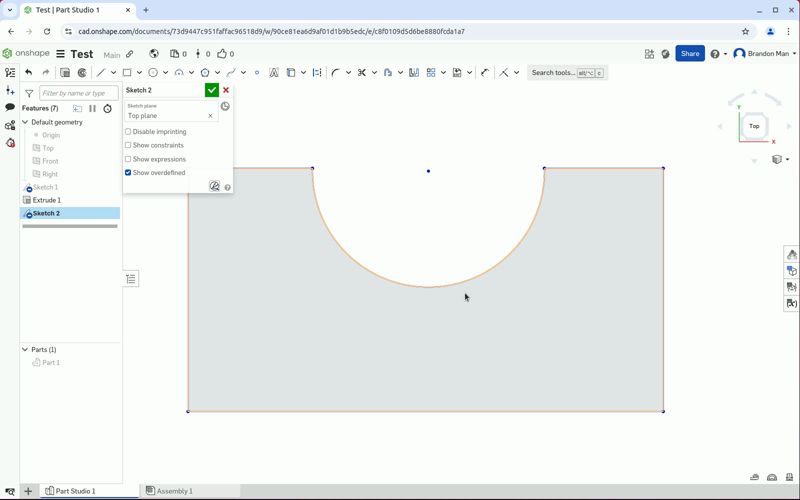
click(465, 292)
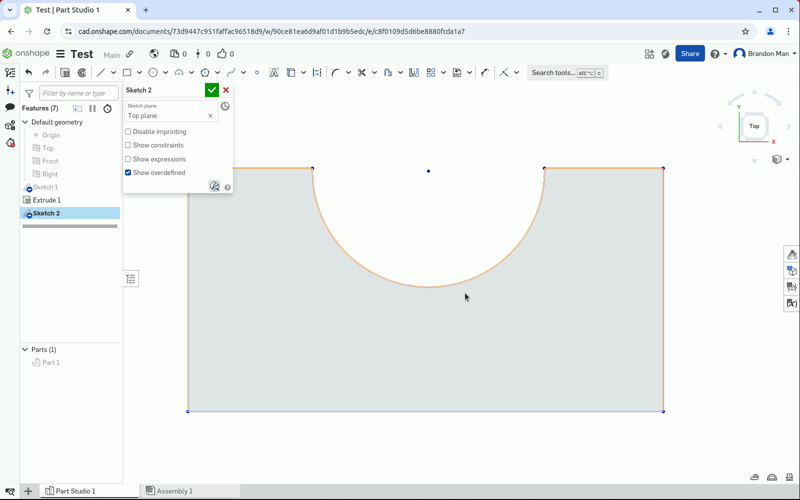
scroll(-6)
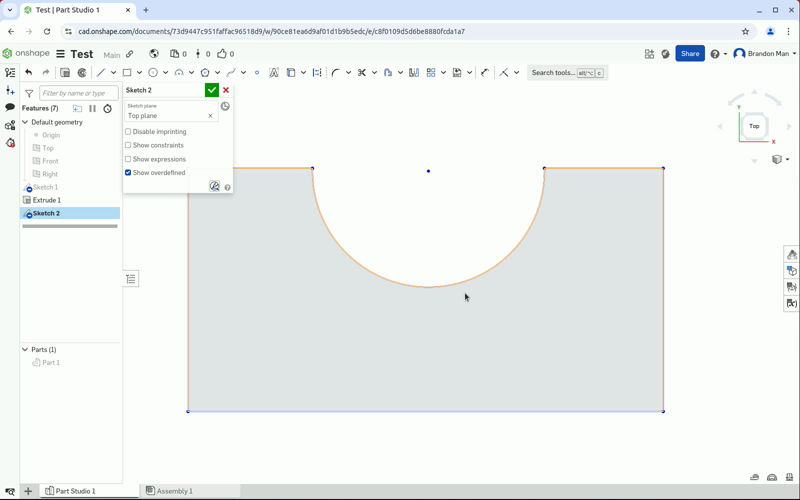
scroll(-6)
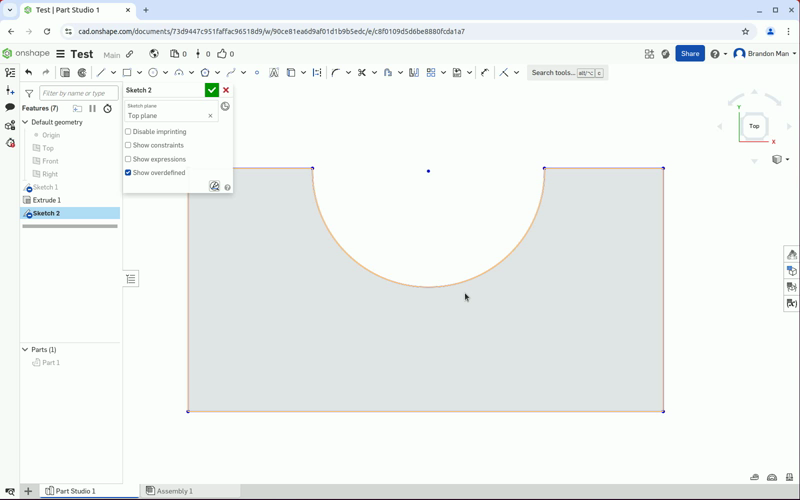
scroll(-6)
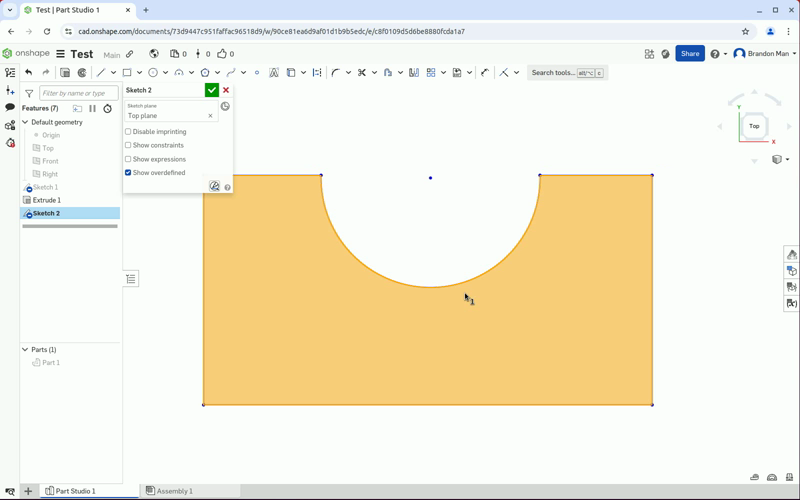
scroll(-6)
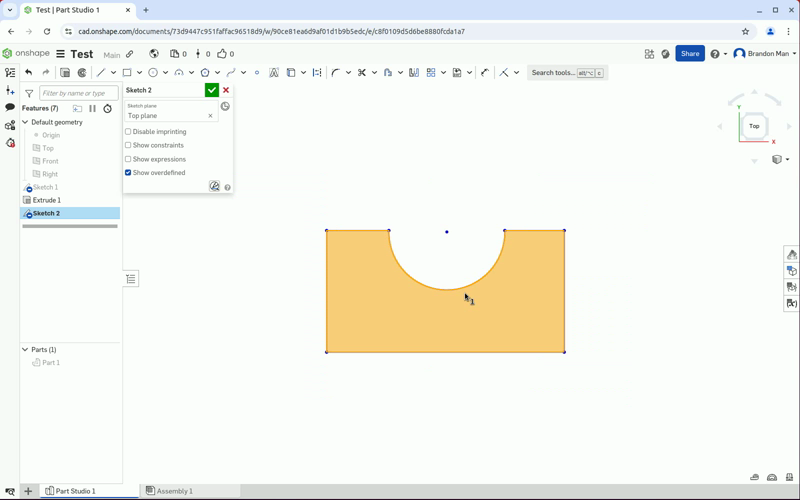
scroll(-6)
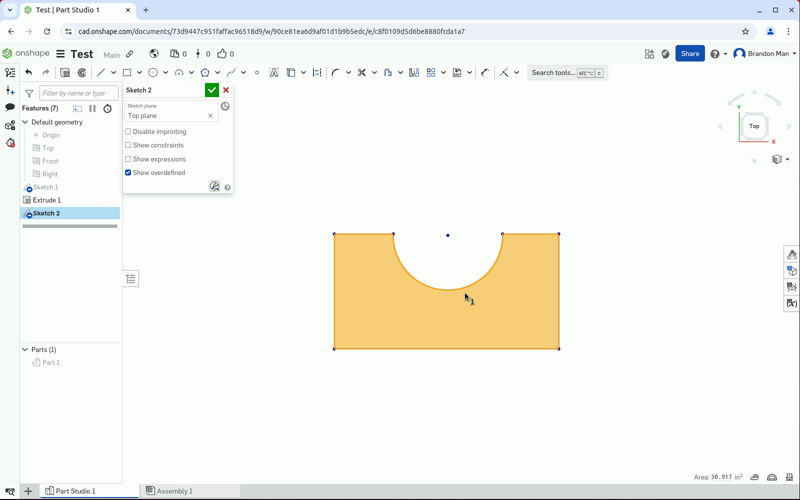
scroll(-6)
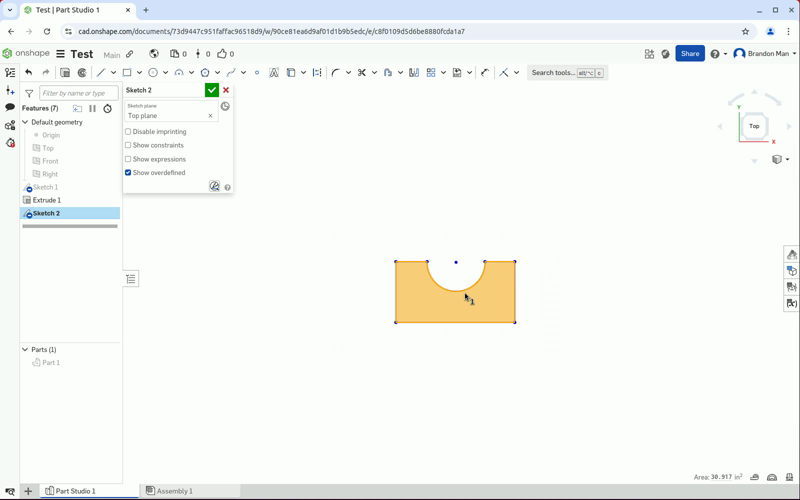
scroll(-6)
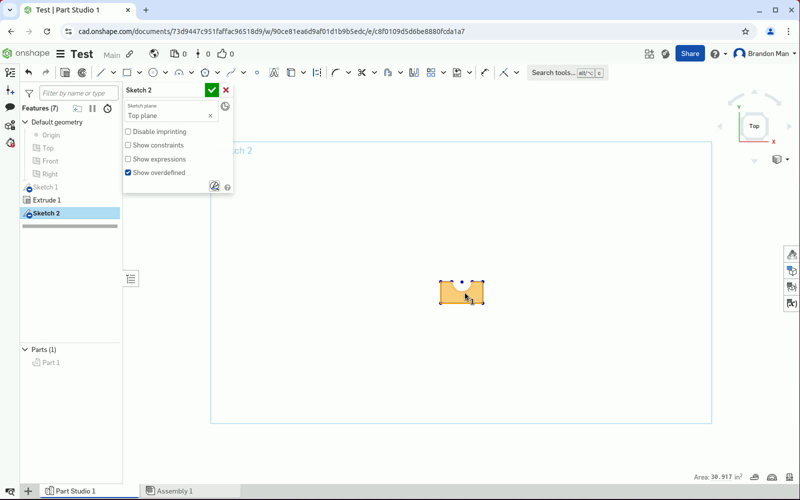
mouse_move(73, 352)
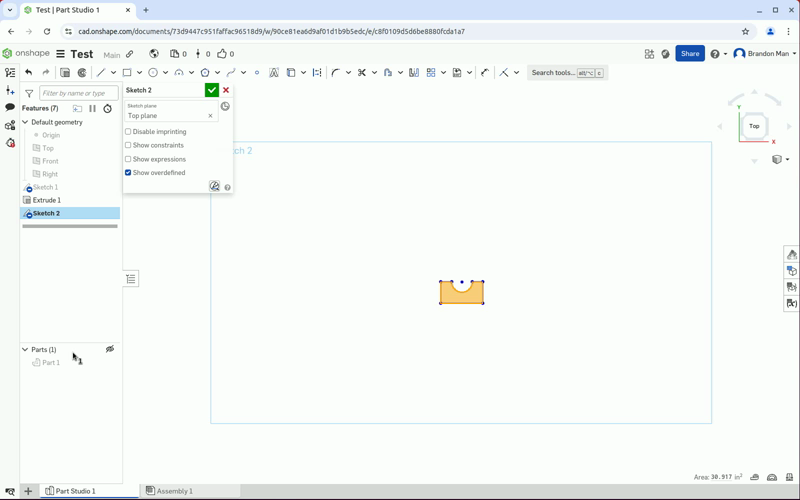
key(shift+y)
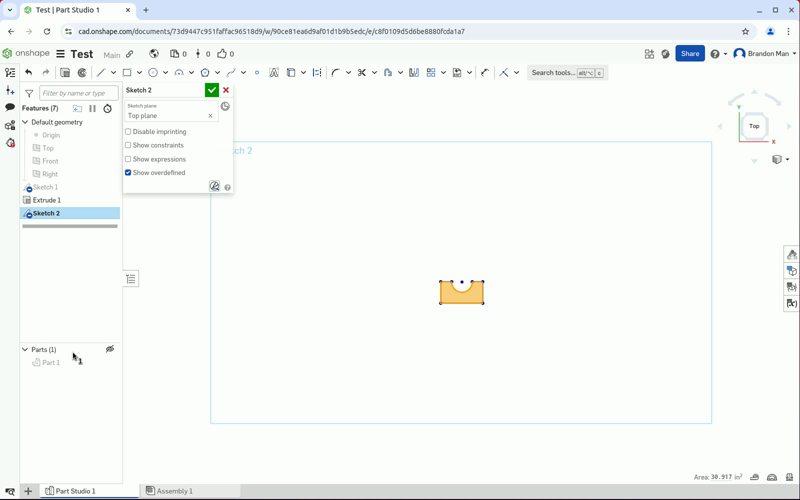
key(shift+e)
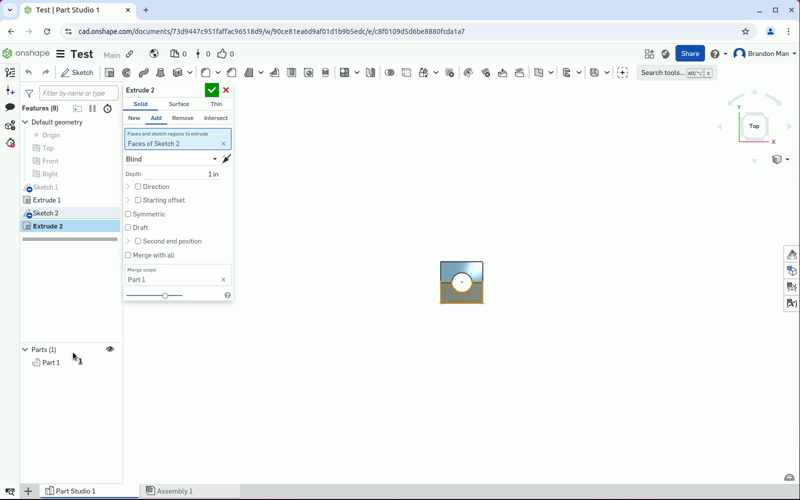
mouse_move(143, 106)
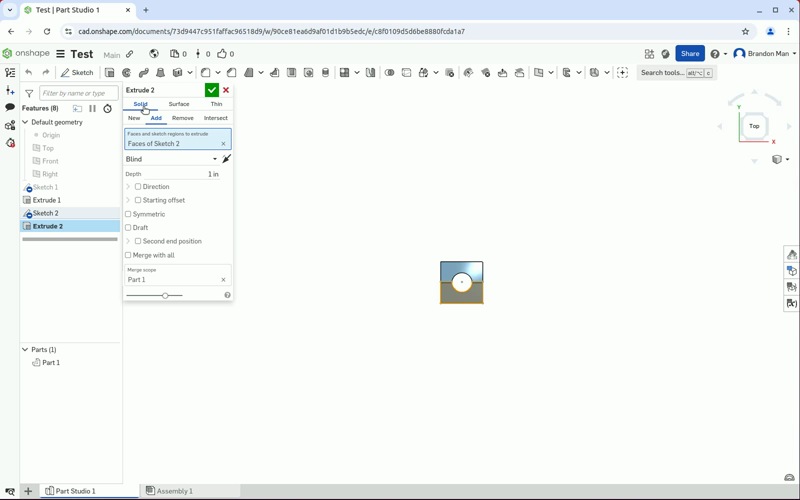
click(143, 106)
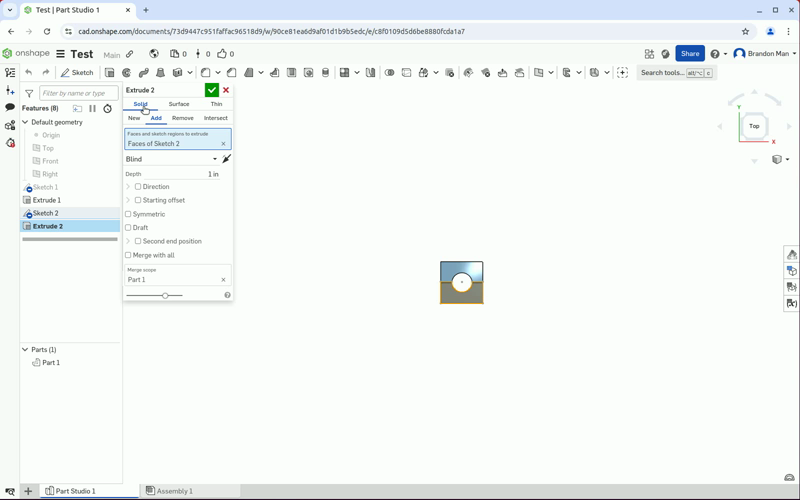
mouse_move(137, 120)
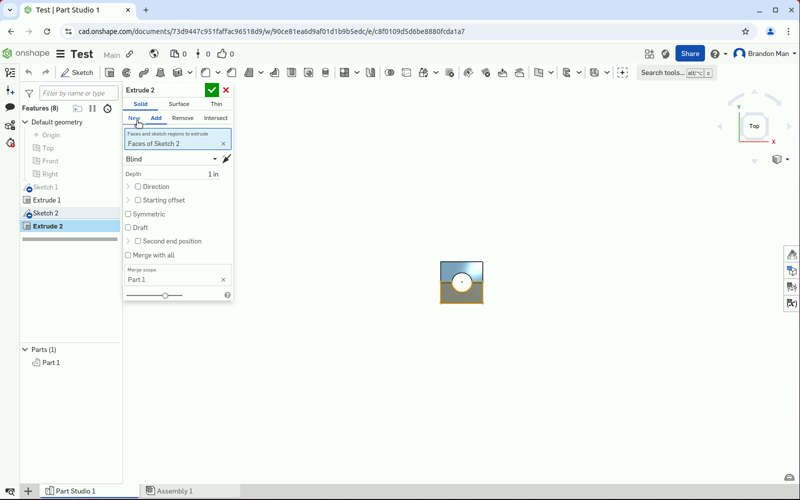
click(137, 120)
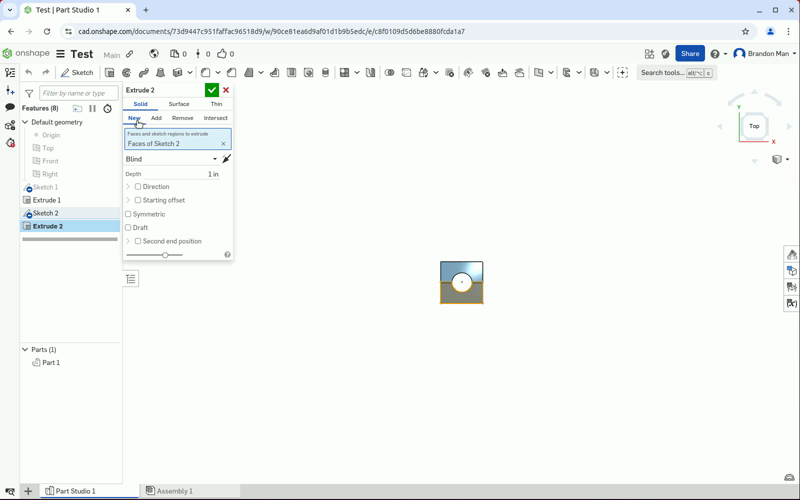
key(tab, 4)
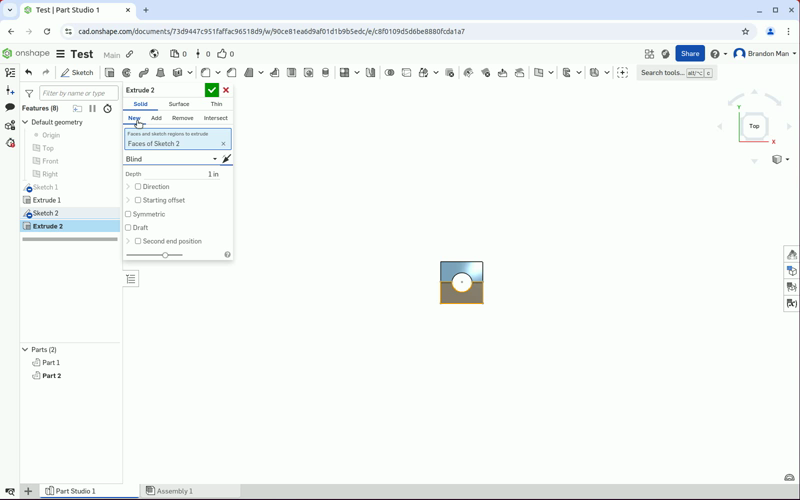
text(23.108)
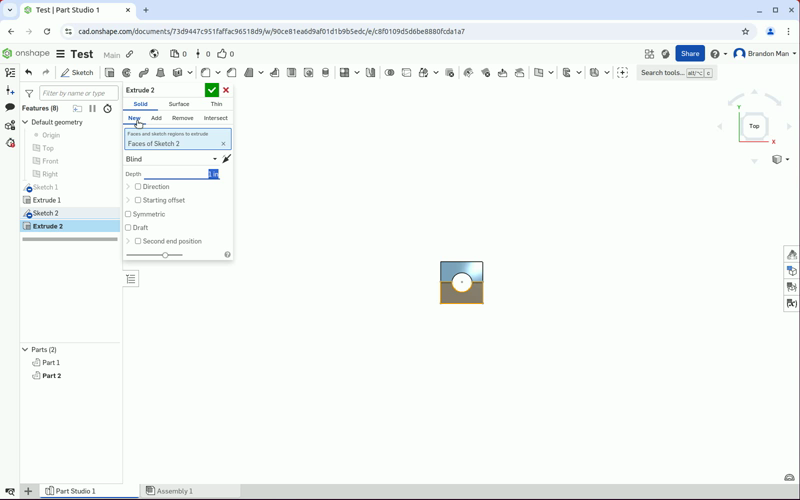
key(enter)
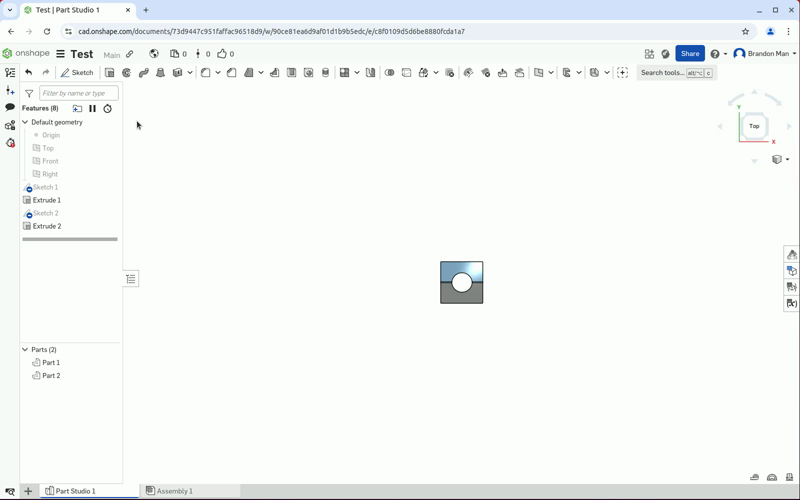
key(shift+h)
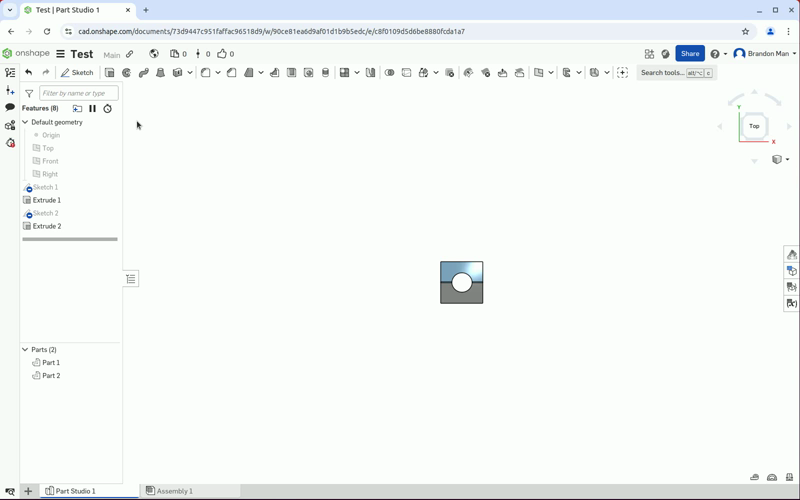
key(shift+h)
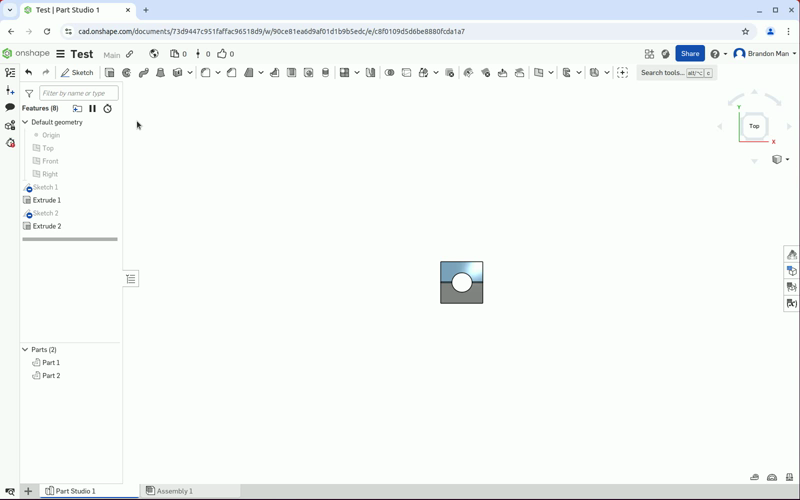
key(shift+7)
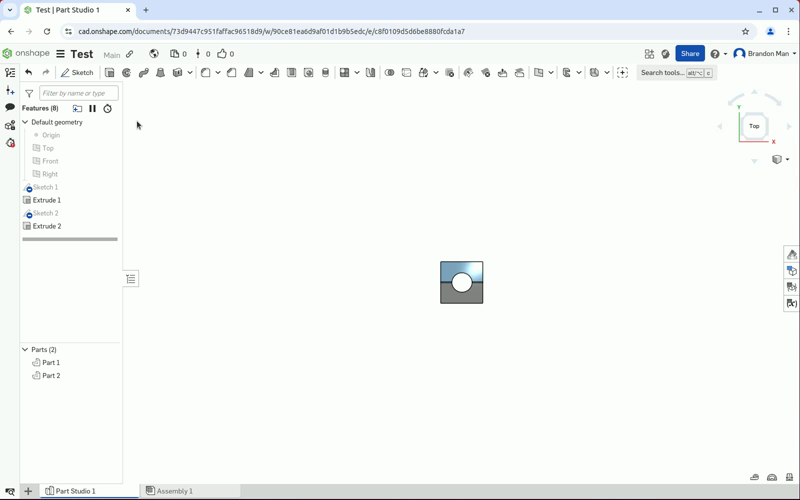
key(up, 3)
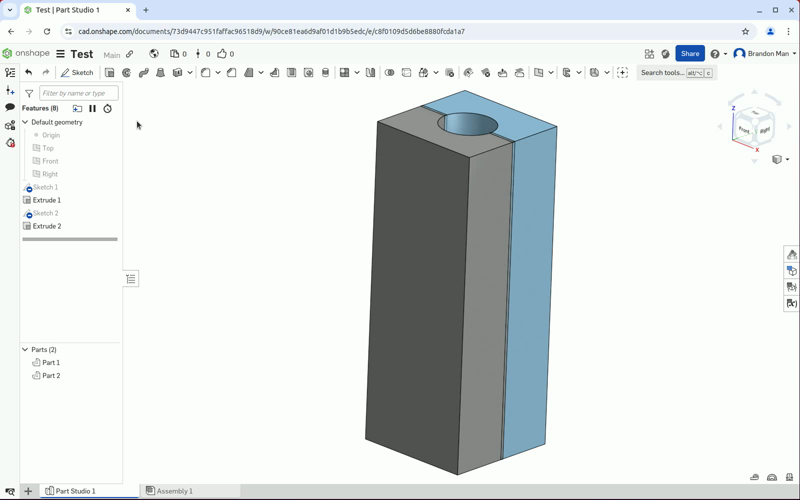
key(left, 3)
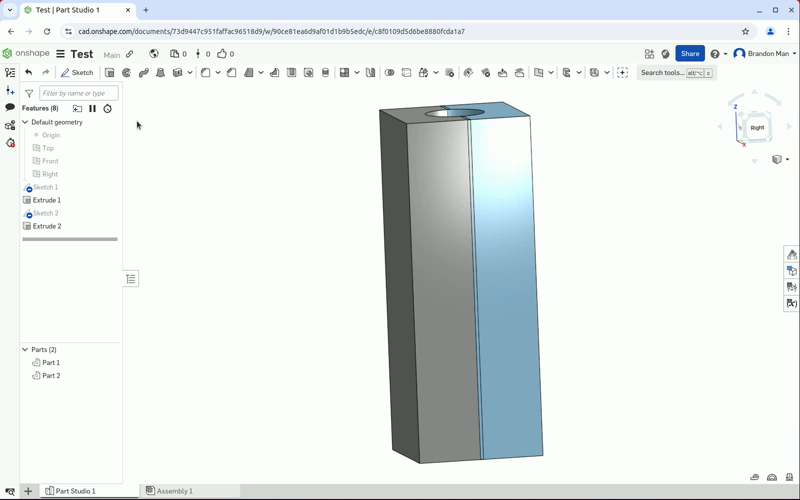
key(right, 3)
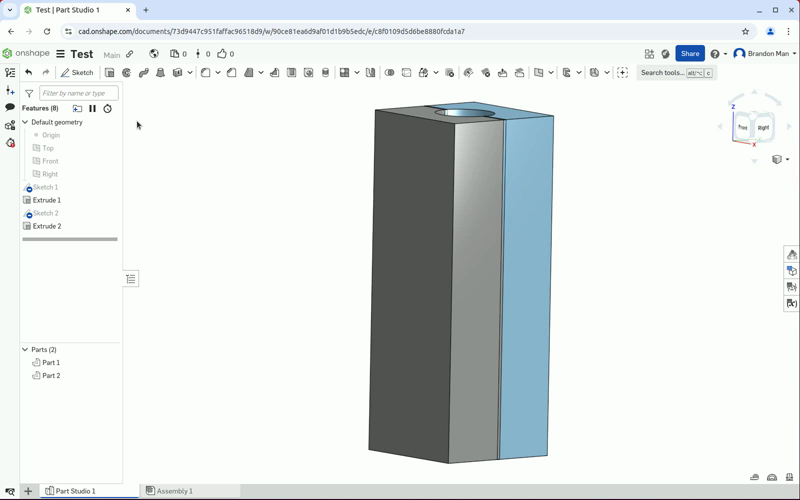
key(down, 3)
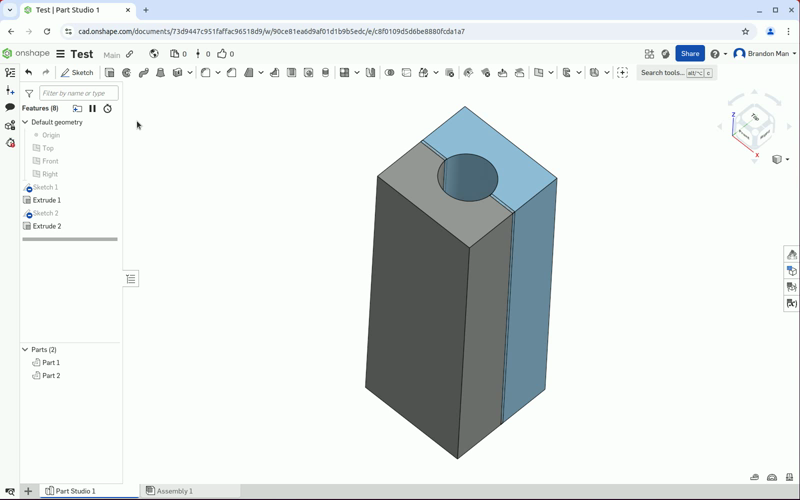
mouse_move(73, 189)
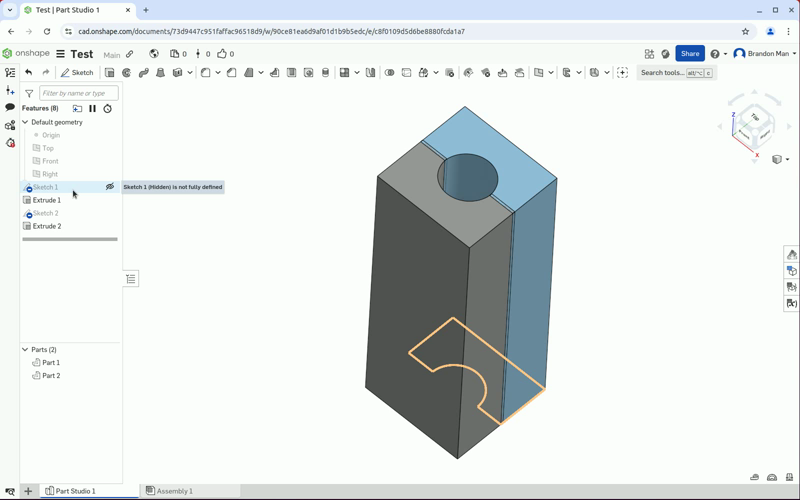
click(73, 189)